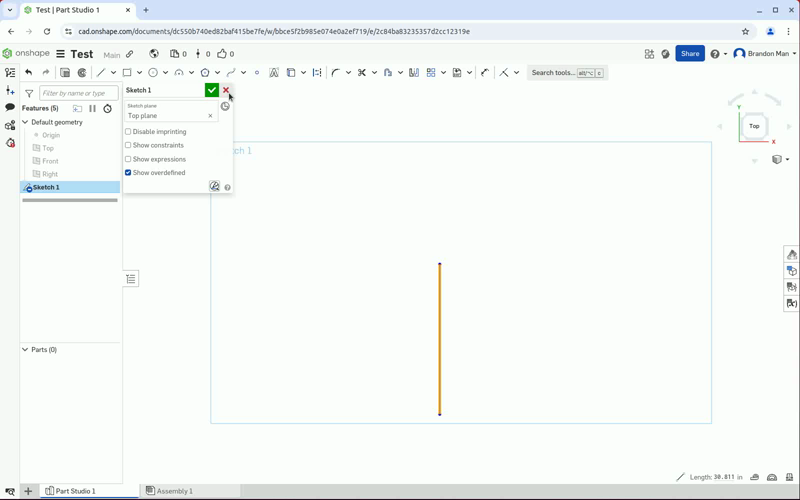
key(shift+h)
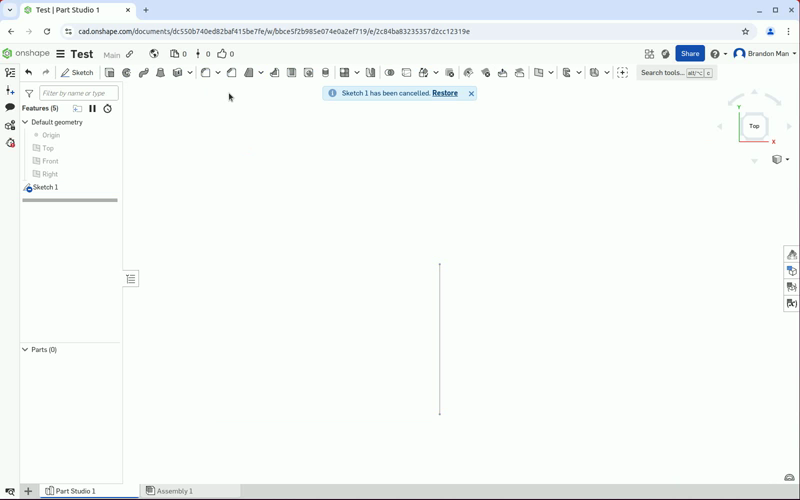
key(shift+s)
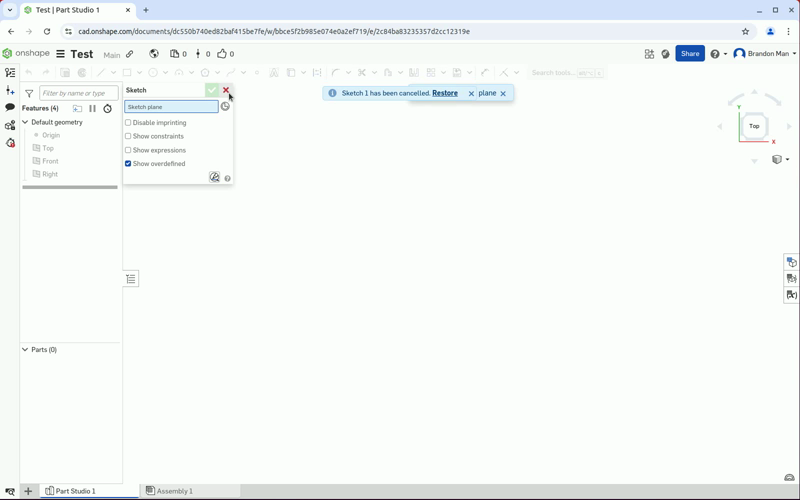
mouse_move(73, 150)
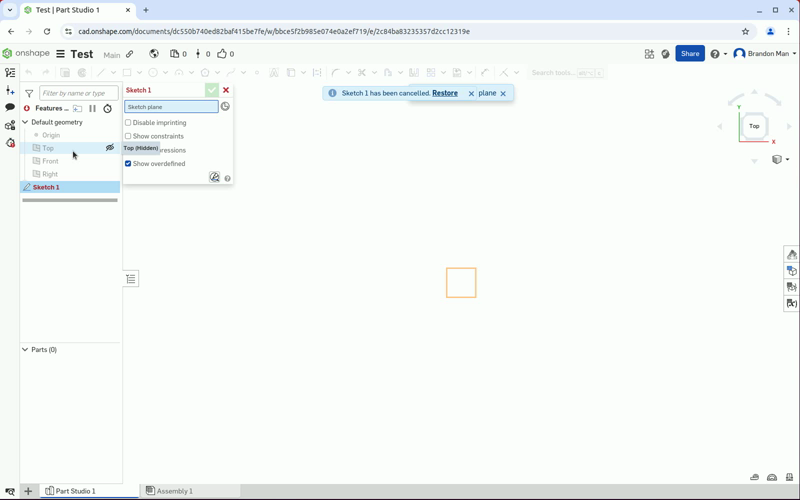
click(73, 150)
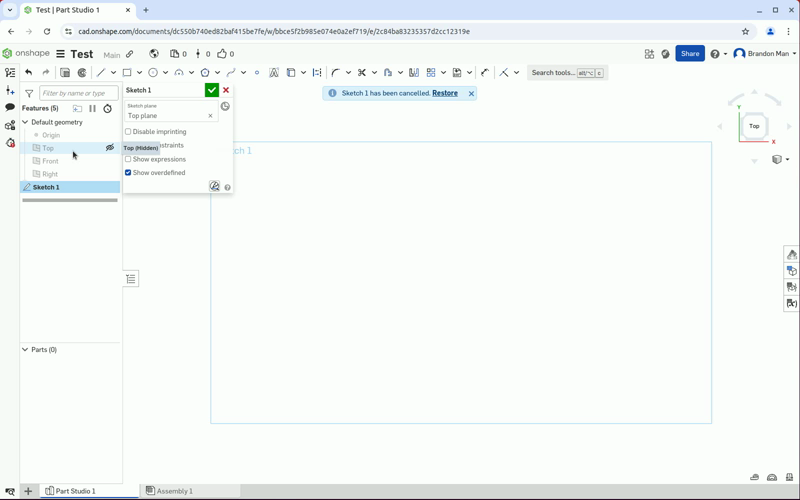
mouse_move(73, 352)
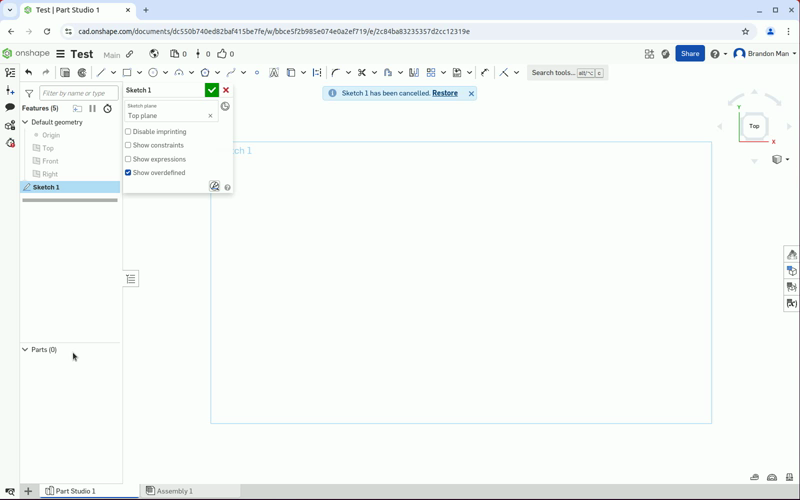
key(y)
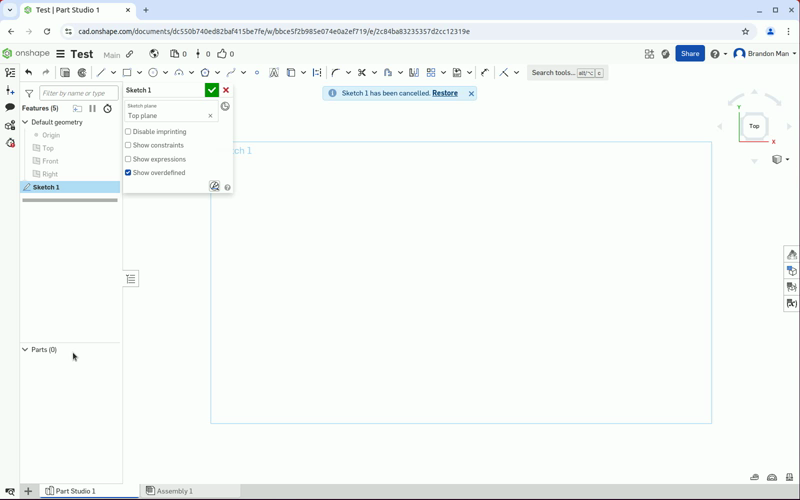
key(l)
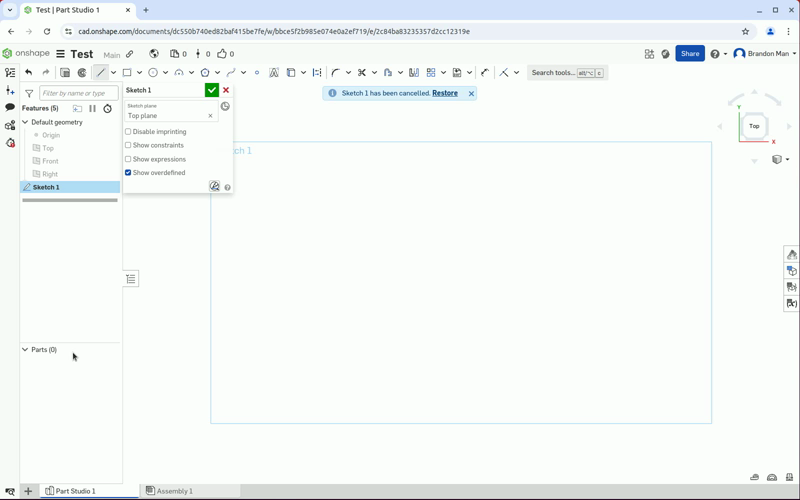
key_down(shift)
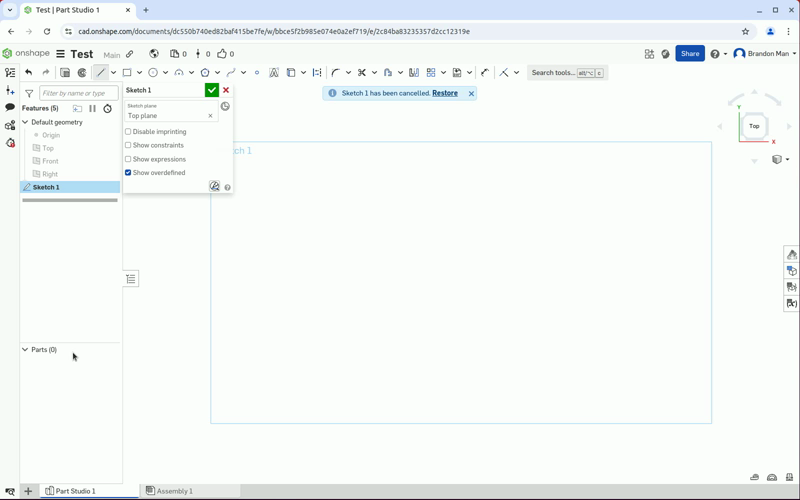
mouse_move(363, 339)
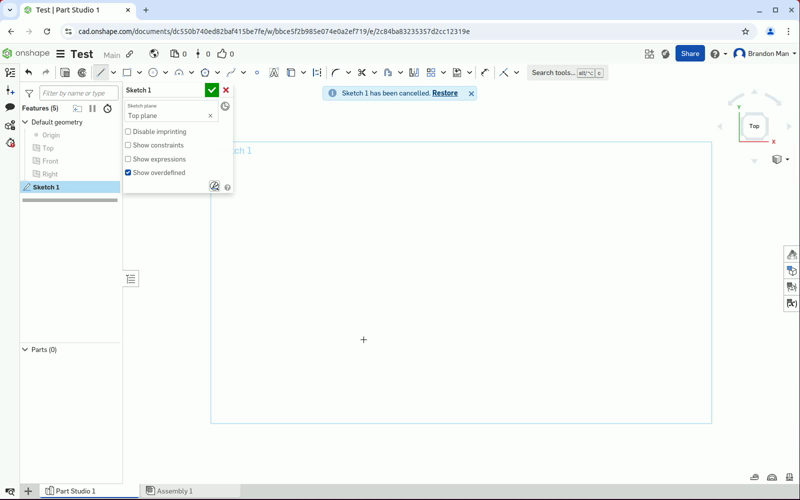
click(363, 339)
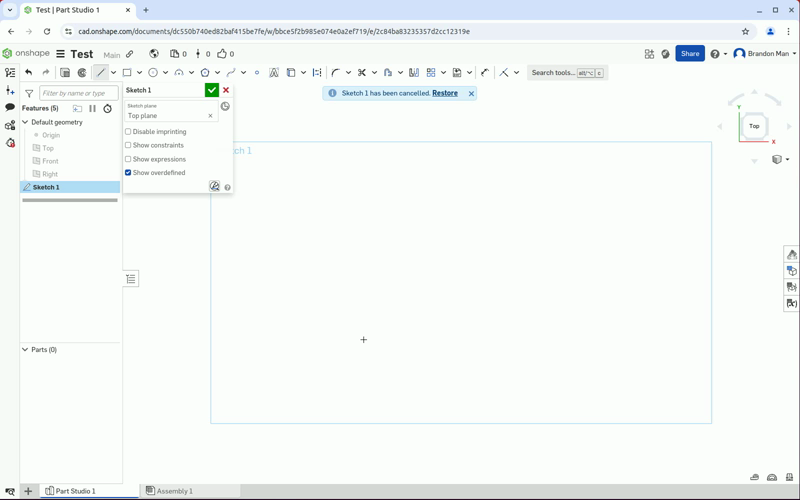
key_up(shift)
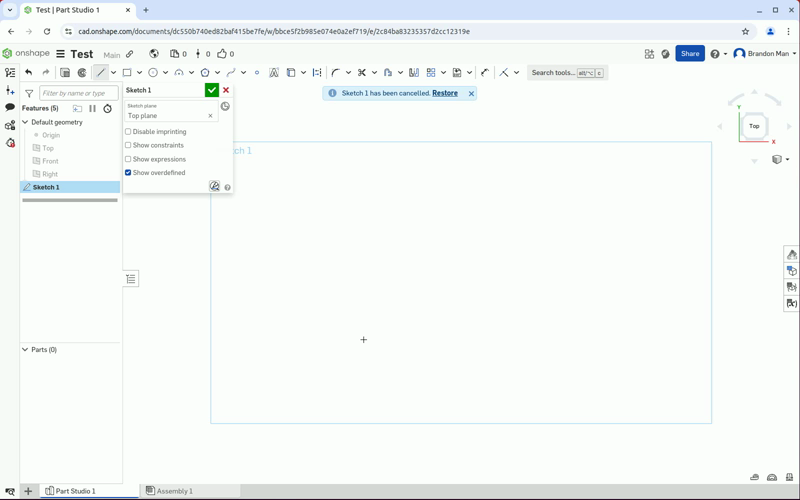
key_down(shift)
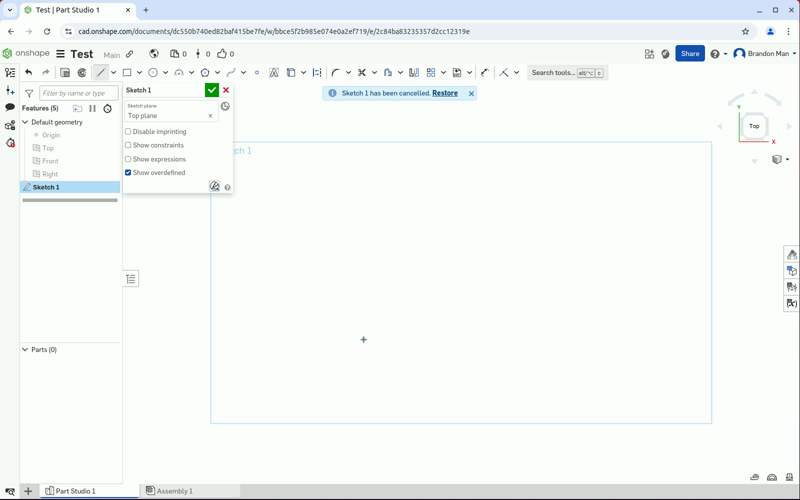
mouse_move(461, 394)
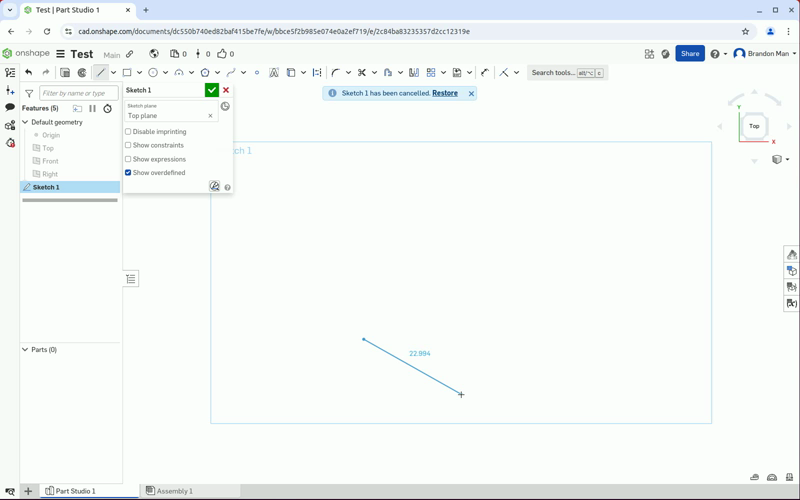
click(461, 394)
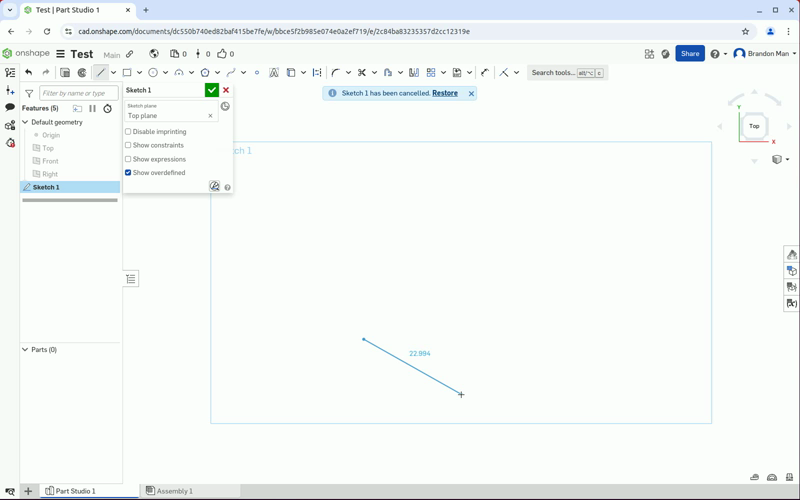
key_up(shift)
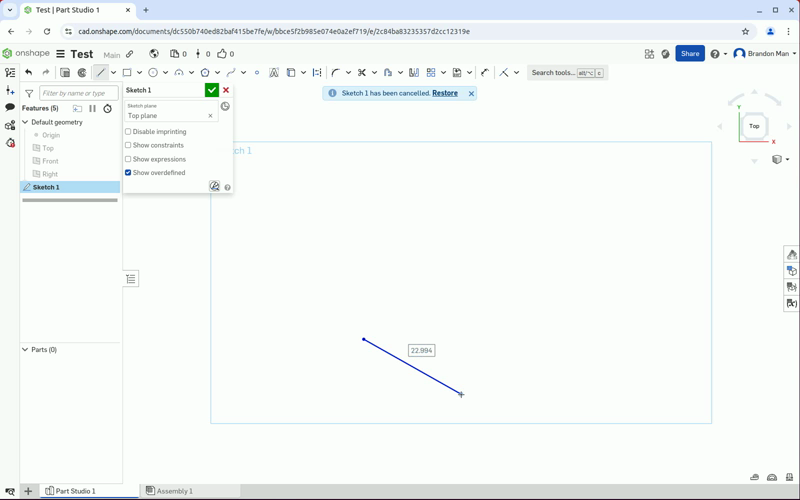
key_down(shift)
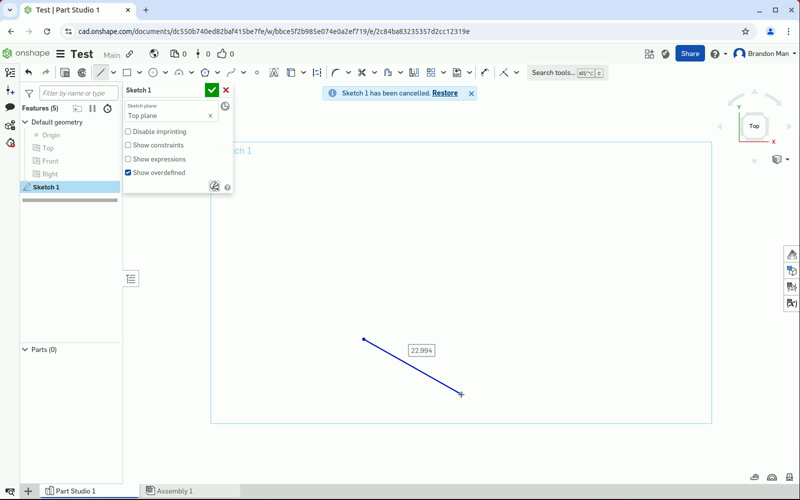
mouse_move(557, 339)
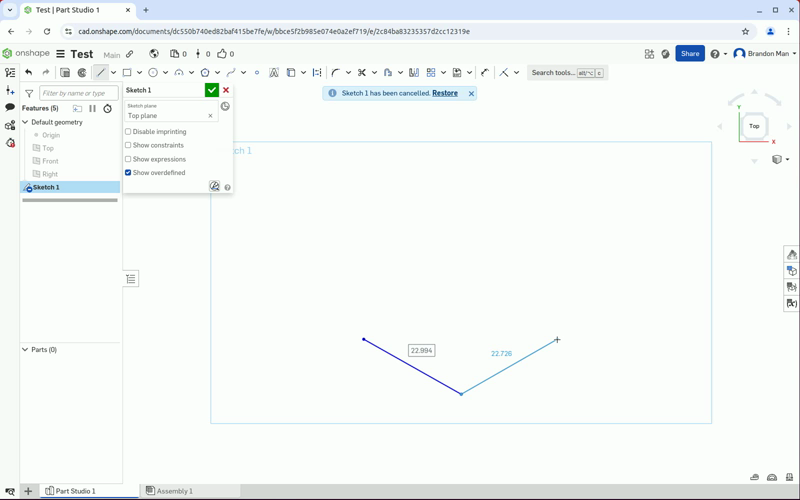
click(557, 339)
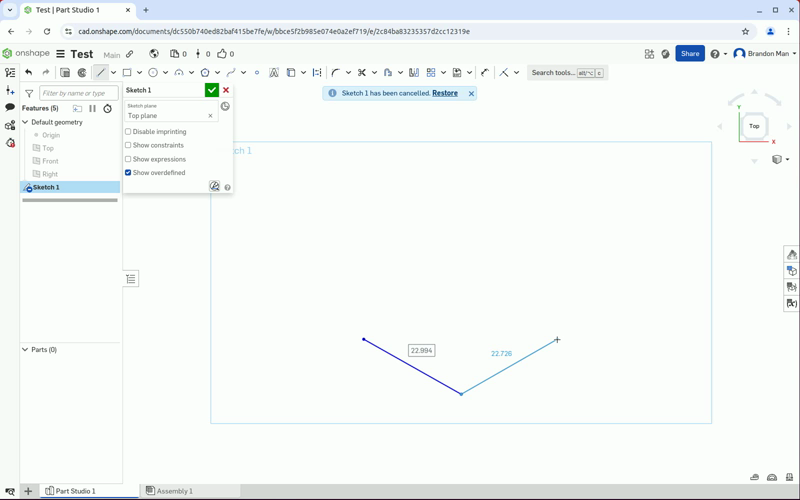
key_up(shift)
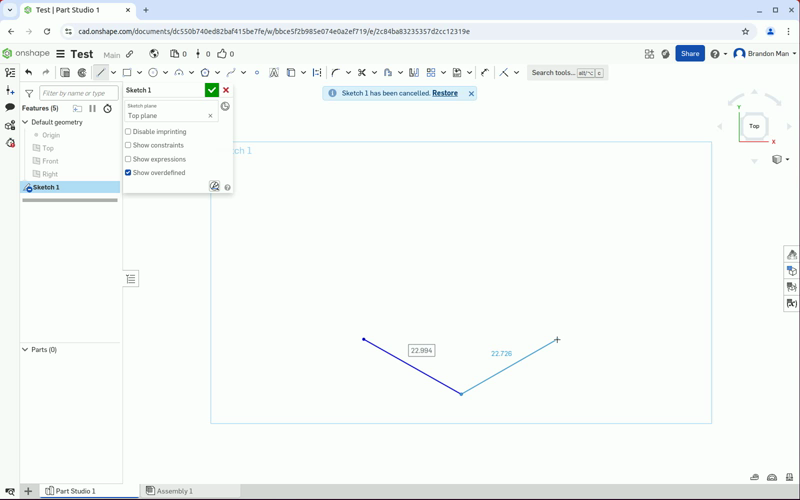
key_down(shift)
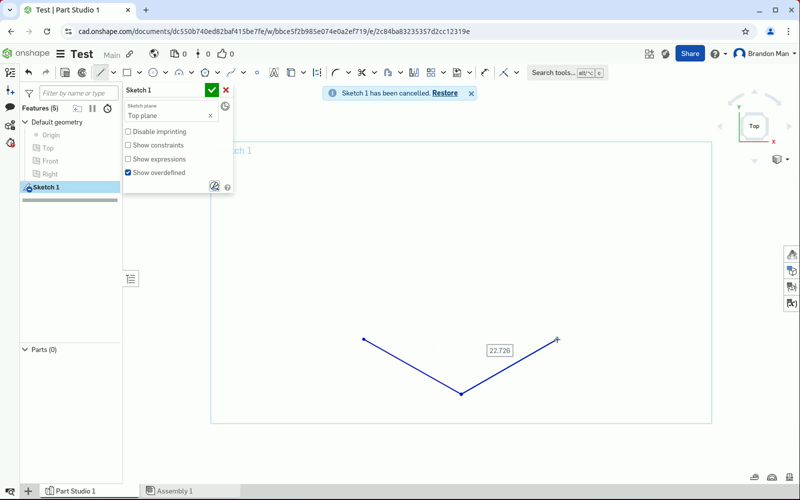
mouse_move(557, 227)
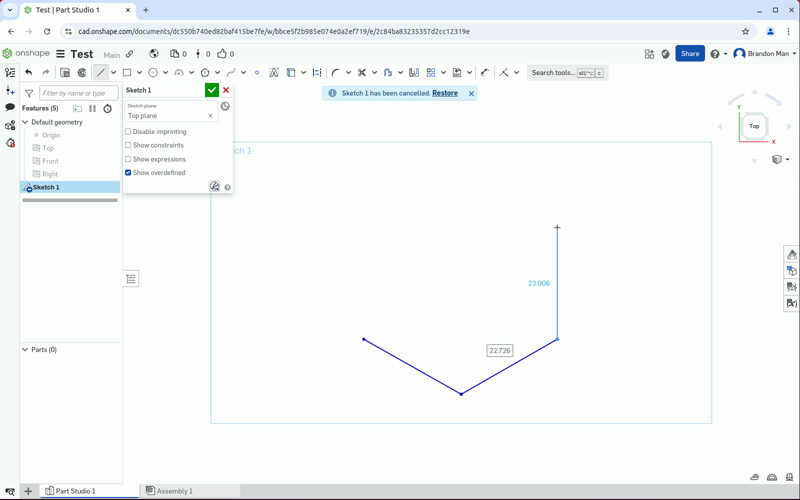
click(557, 227)
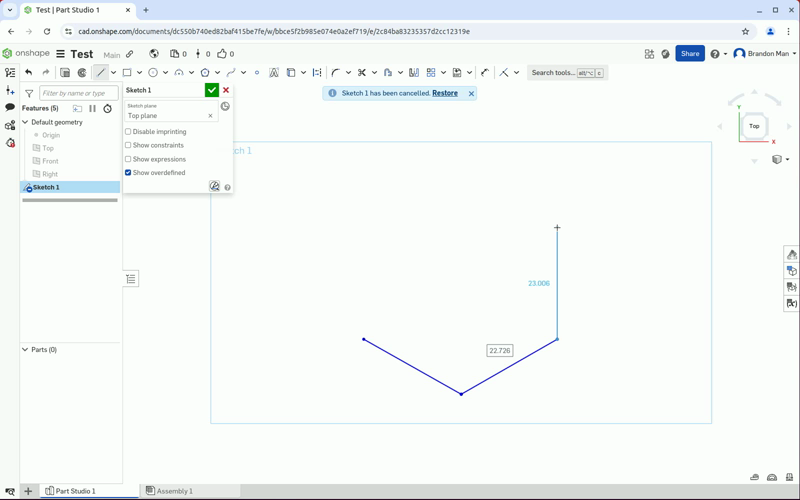
key_up(shift)
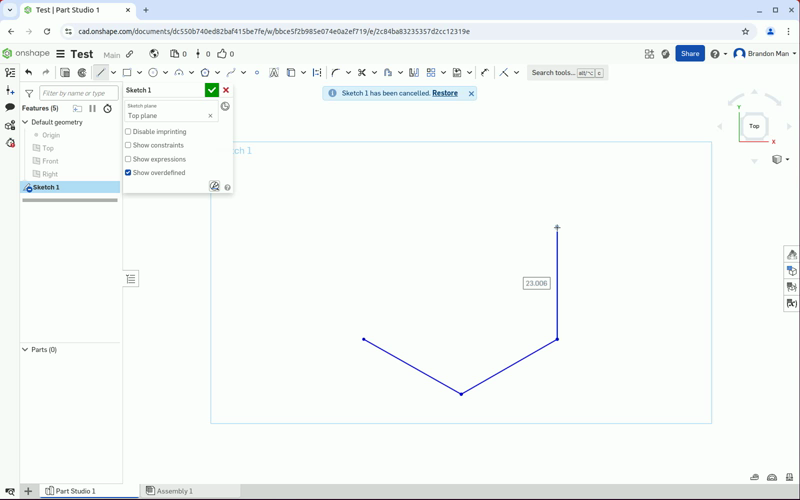
key_down(shift)
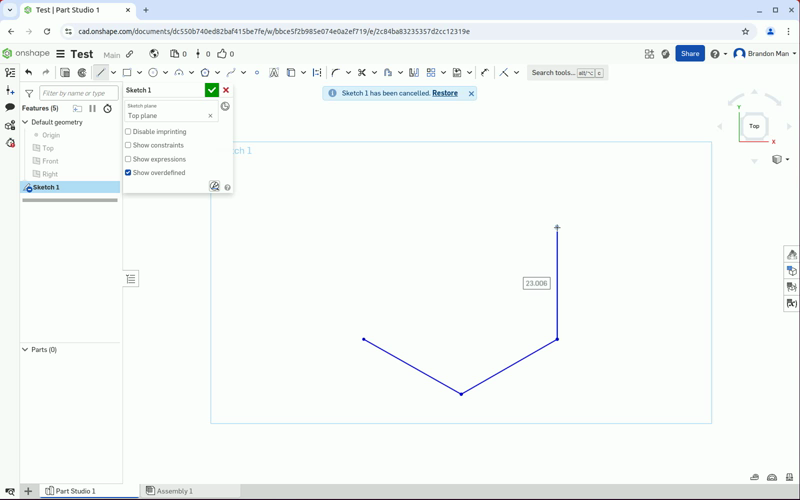
mouse_move(461, 171)
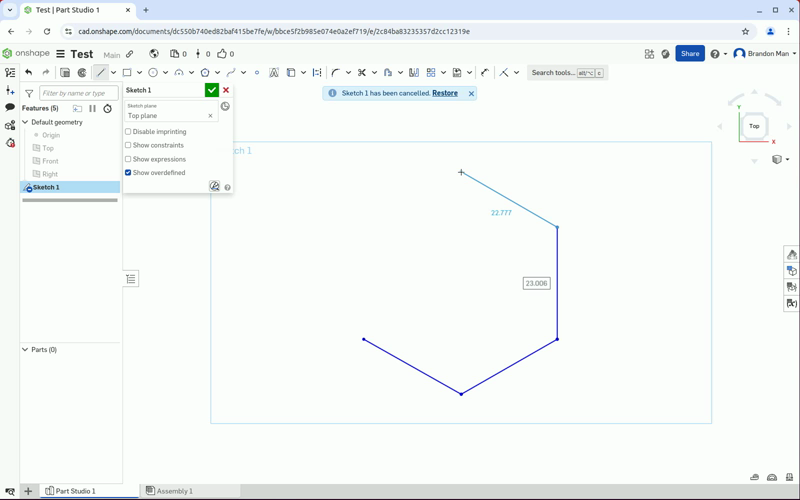
click(461, 171)
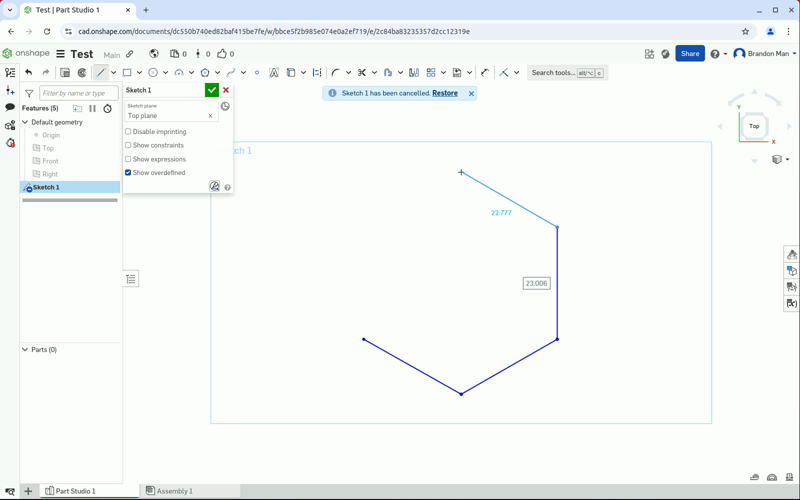
key_up(shift)
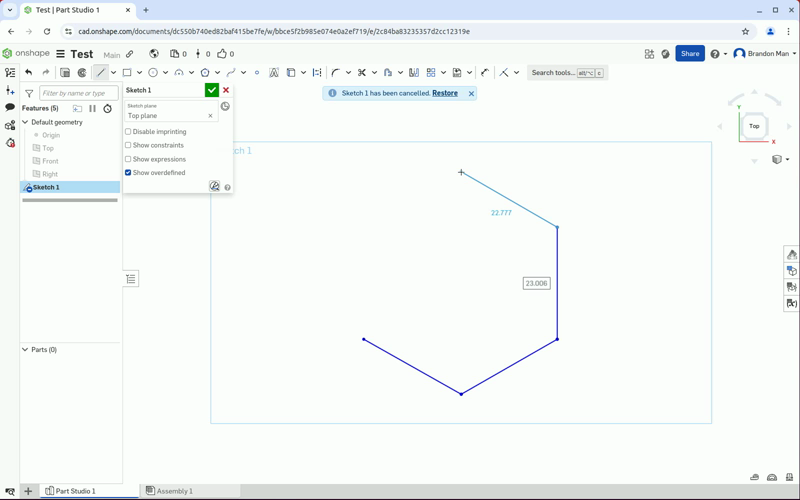
key_down(shift)
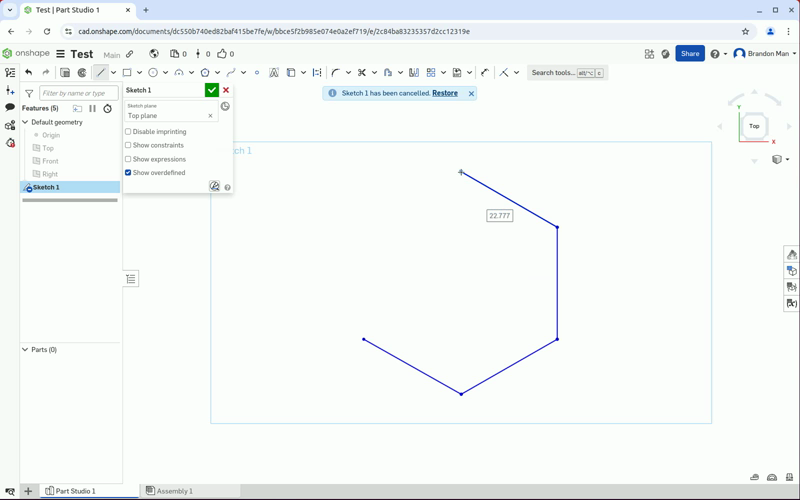
mouse_move(363, 227)
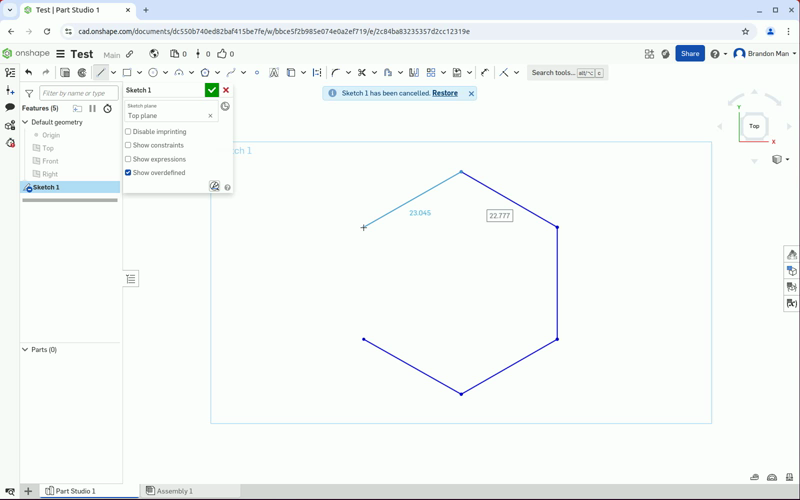
click(363, 227)
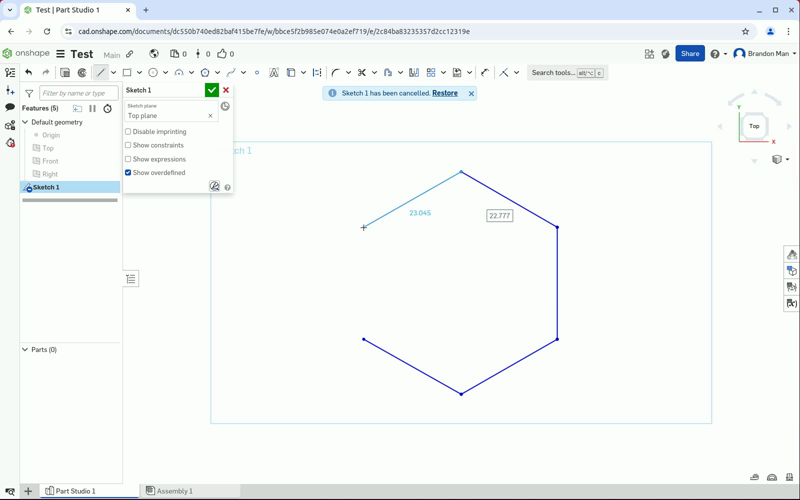
key_up(shift)
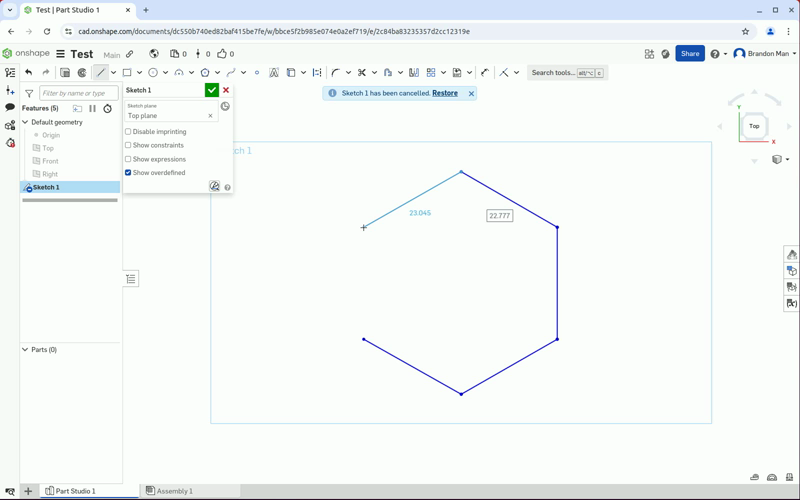
key_down(shift)
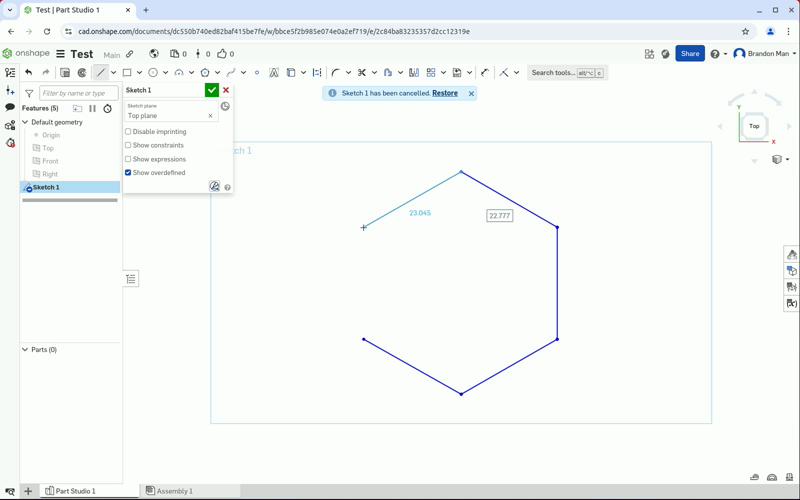
mouse_move(363, 339)
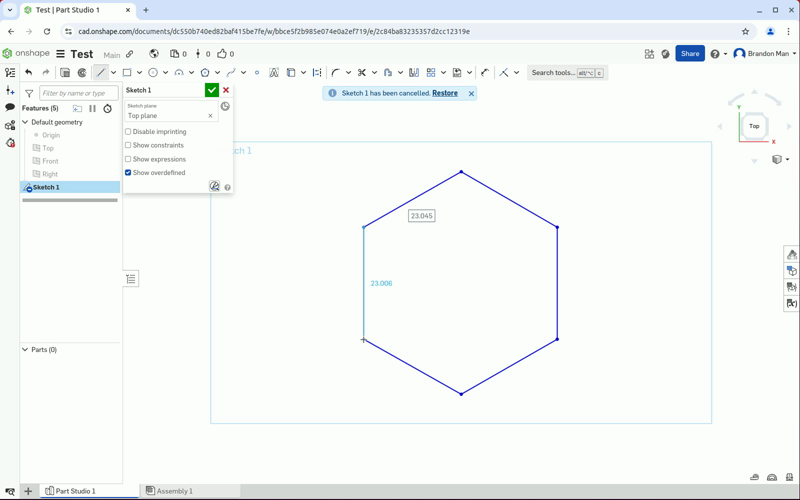
key_up(shift)
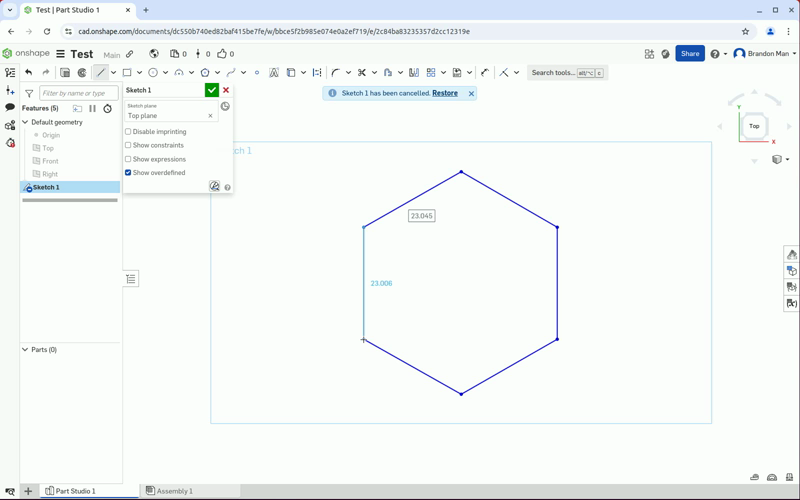
click(363, 339)
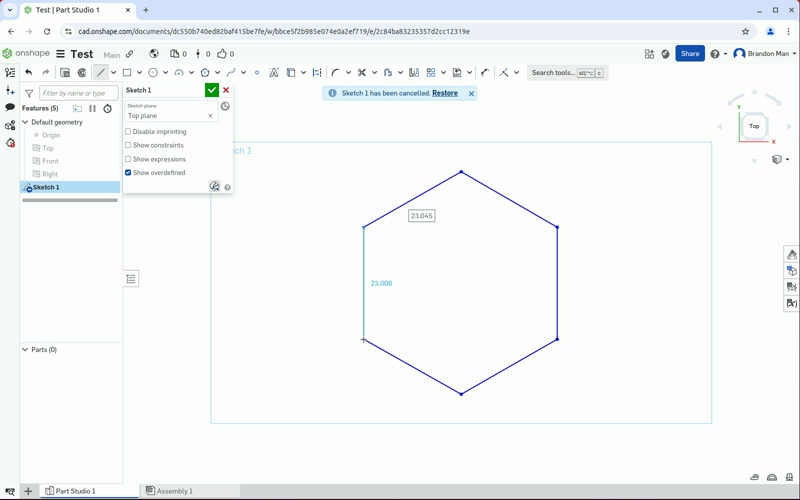
key(esc)
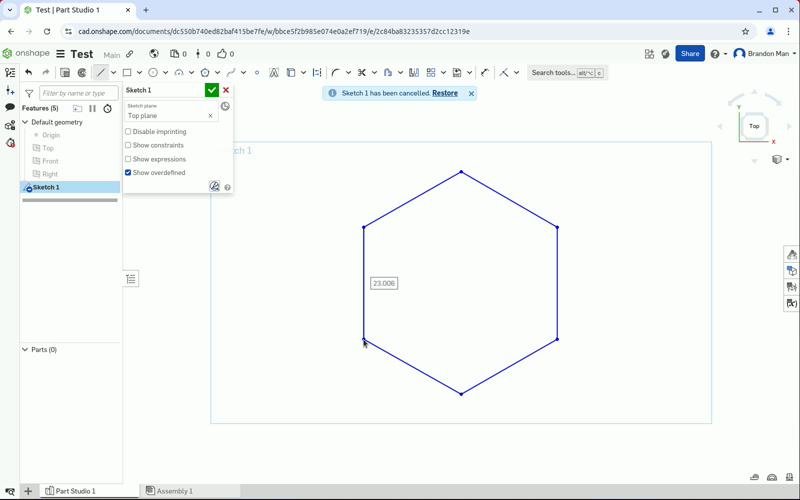
key(c)
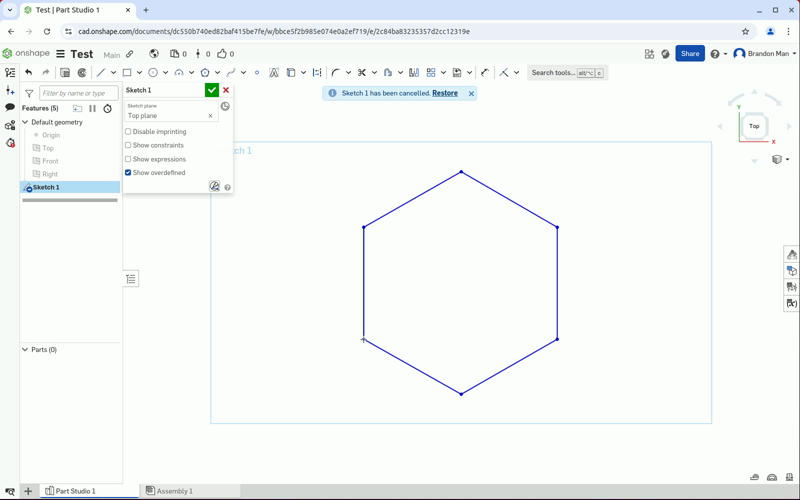
key_down(shift)
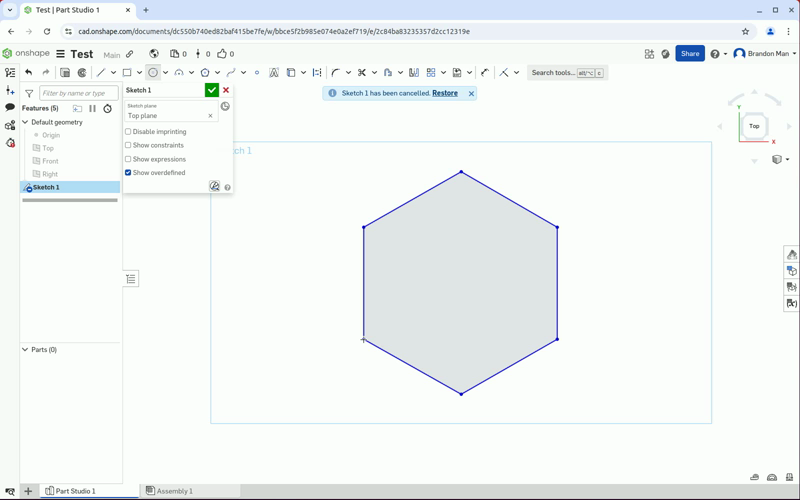
mouse_move(461, 284)
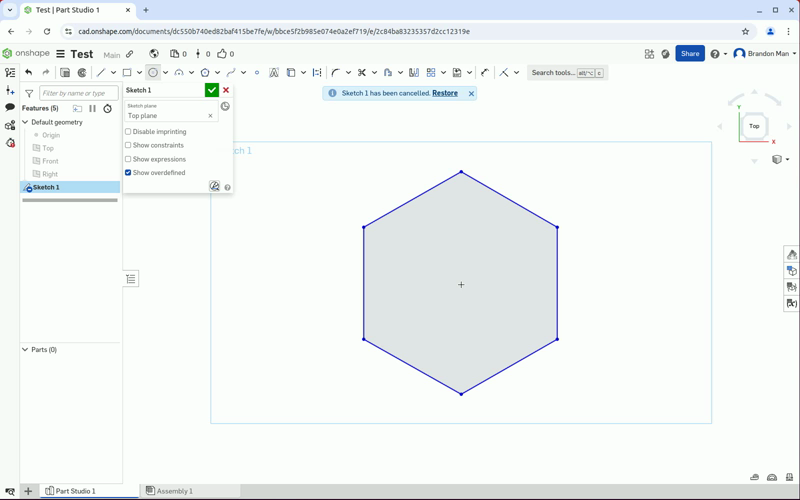
click(461, 284)
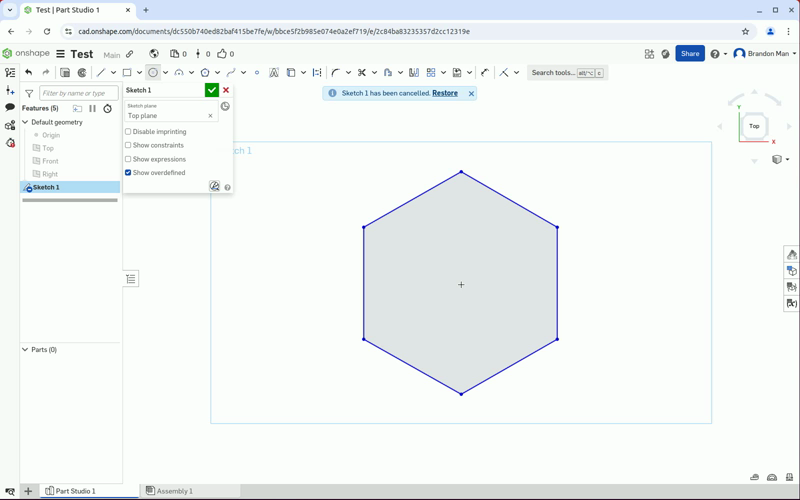
key_up(shift)
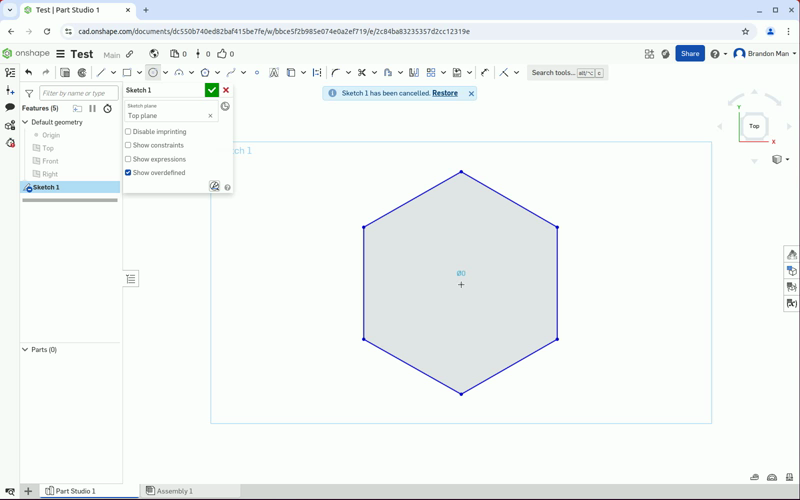
mouse_move(549, 284)
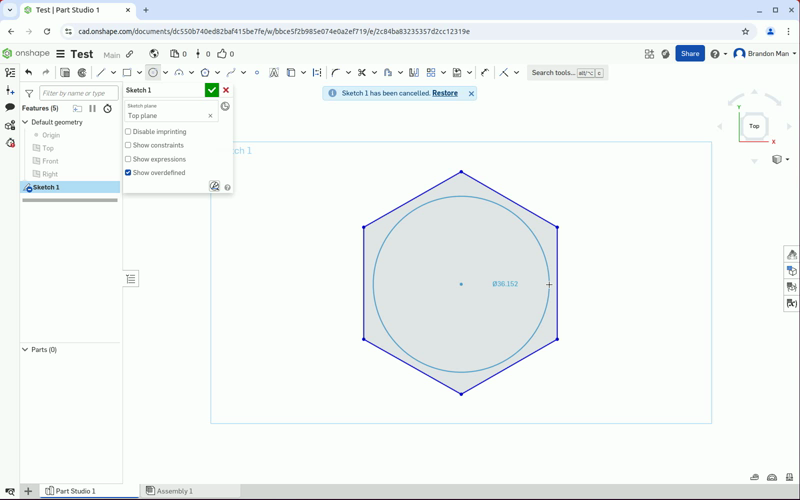
click(549, 284)
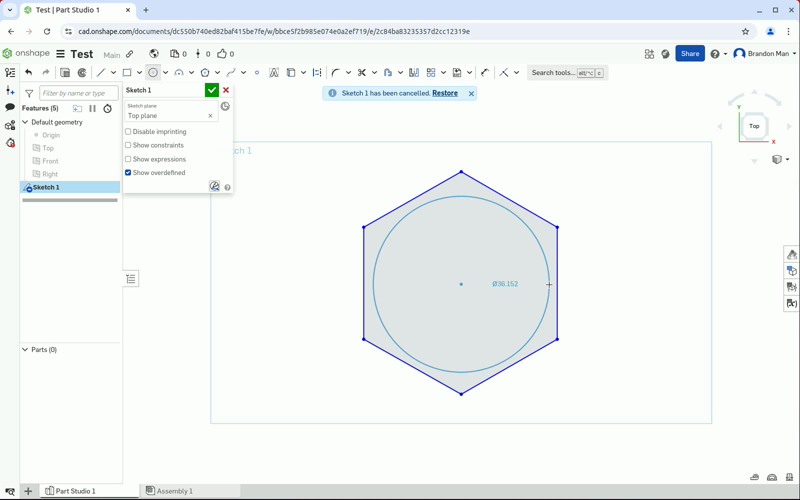
key(esc)
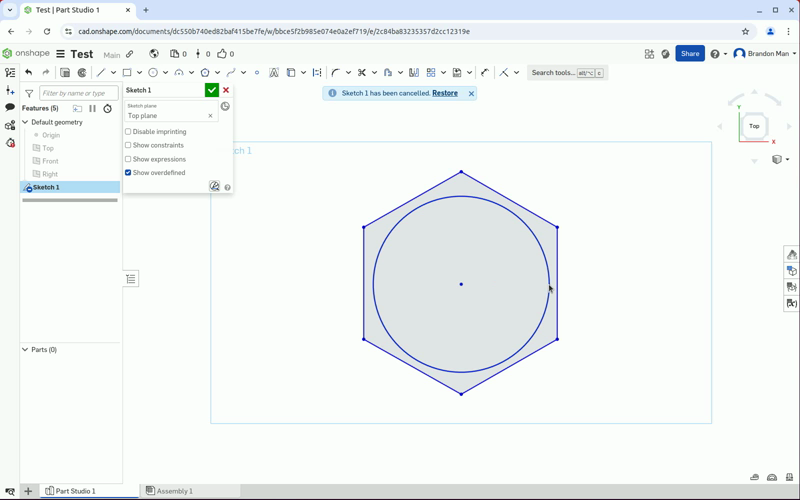
mouse_move(462, 381)
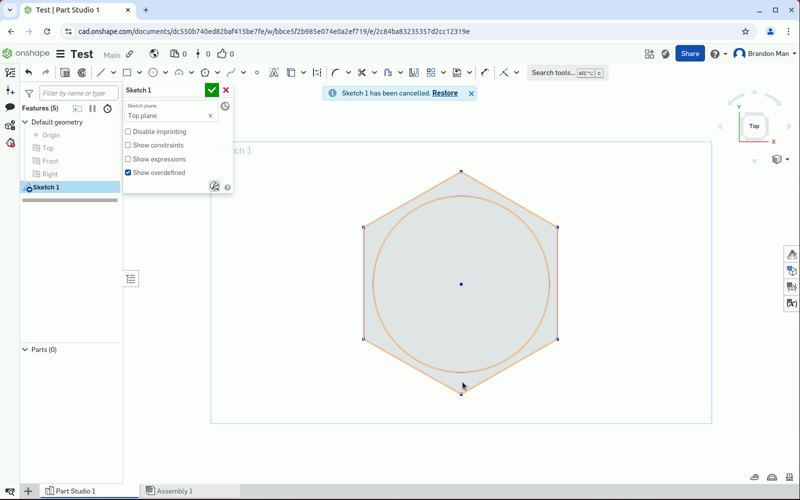
click(462, 381)
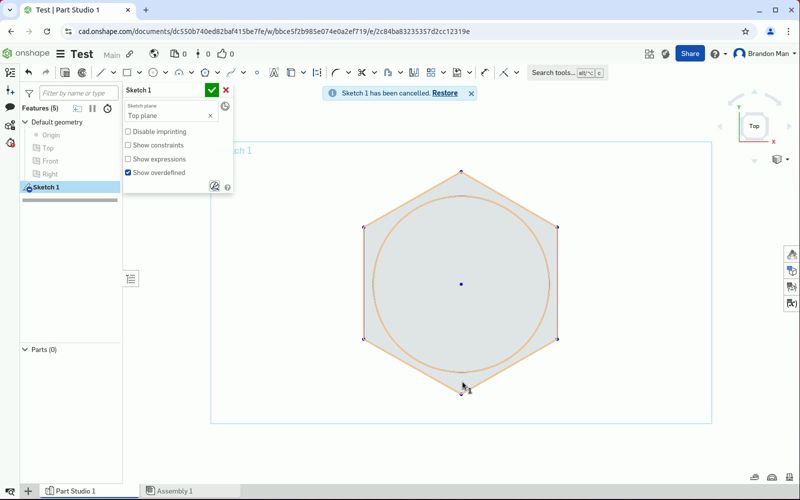
mouse_move(73, 352)
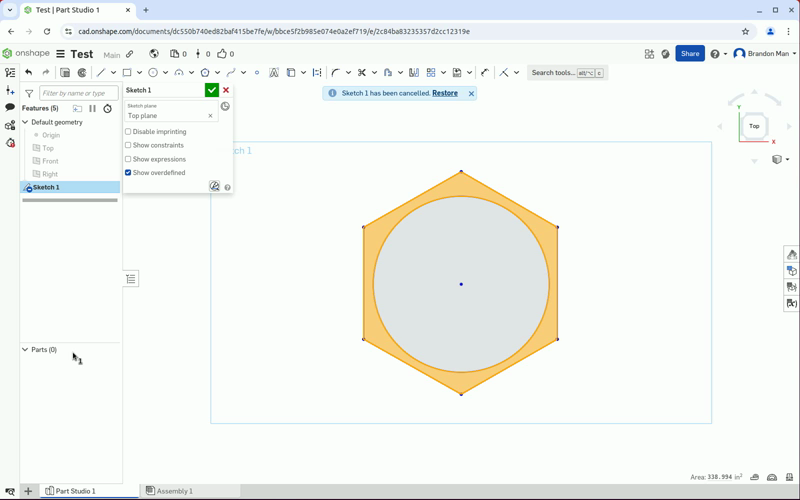
key(shift+y)
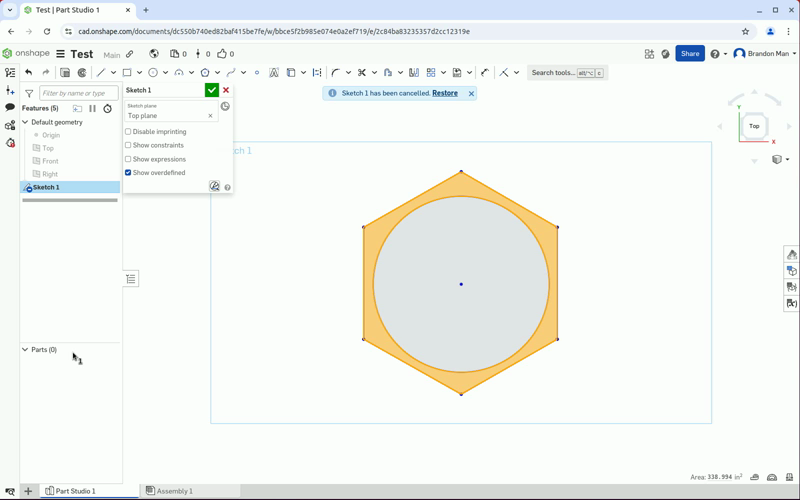
key(shift+e)
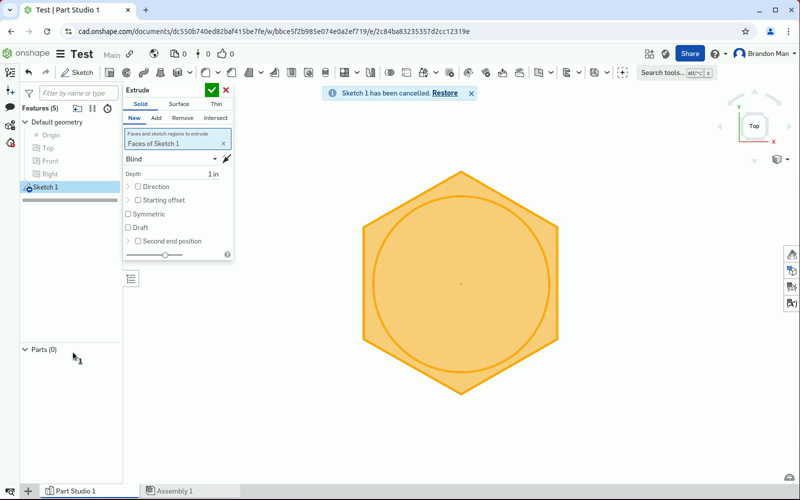
mouse_move(143, 106)
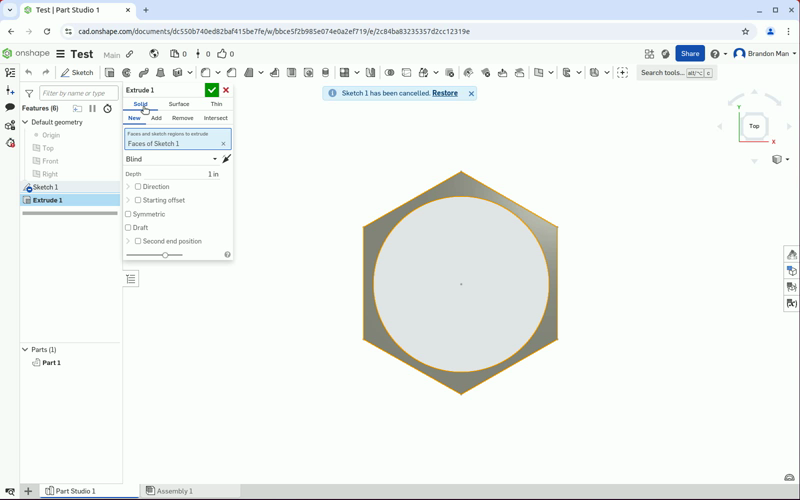
click(143, 106)
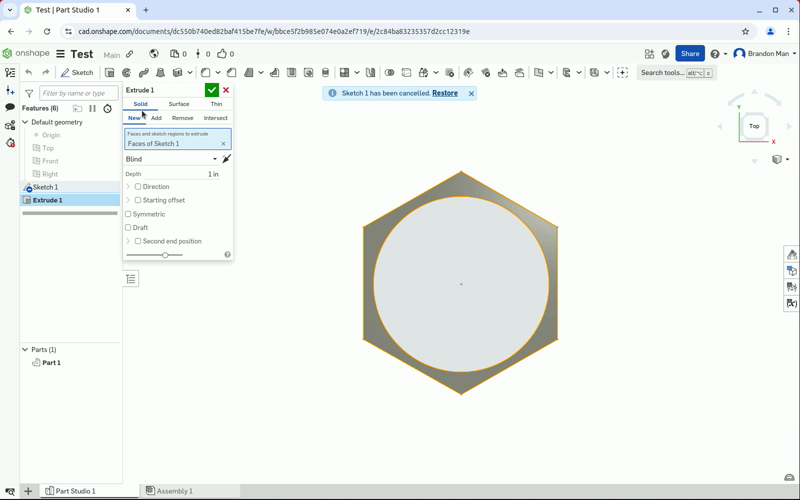
mouse_move(137, 120)
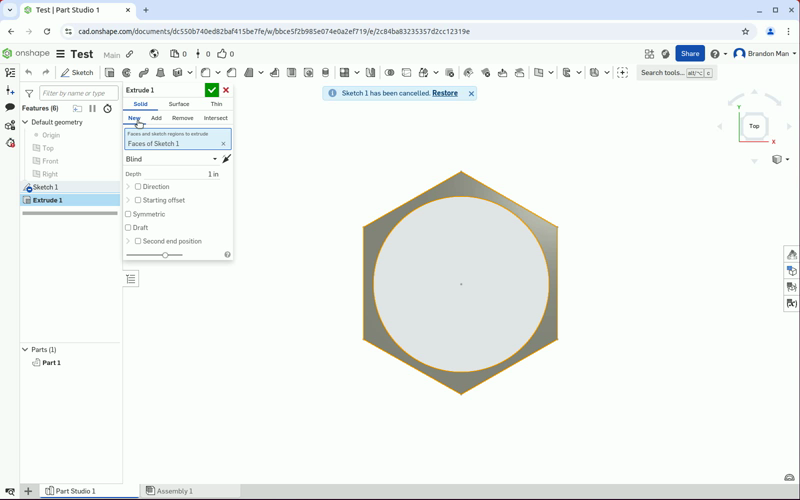
click(137, 120)
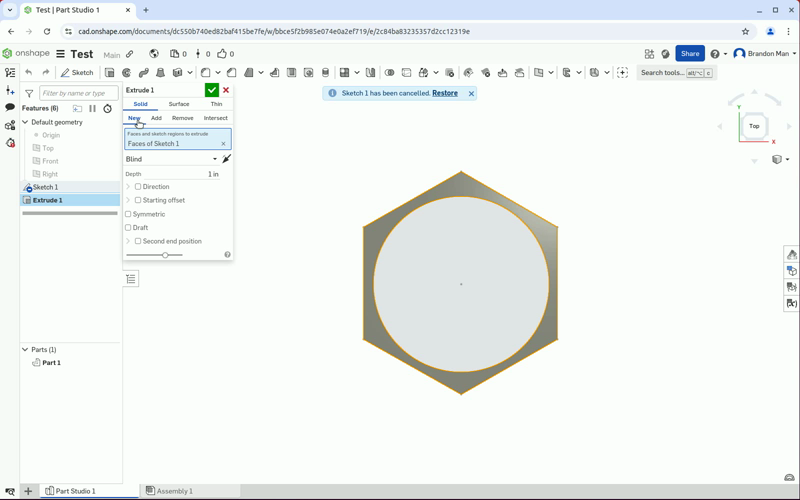
key(tab, 4)
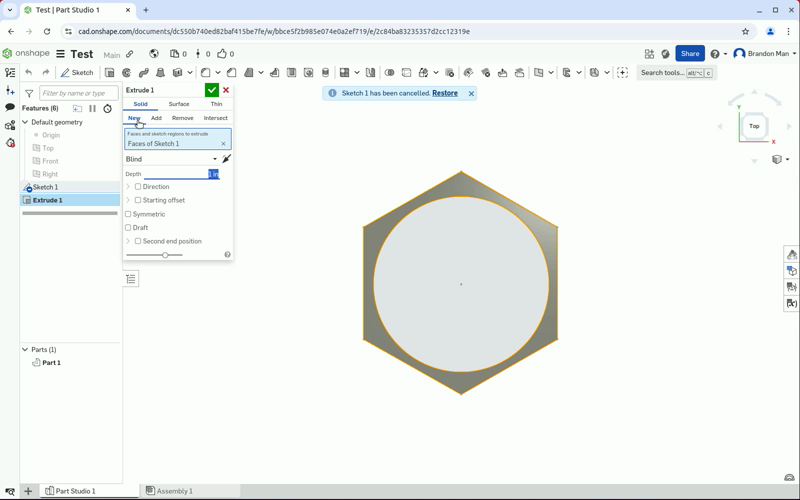
text(8.906)
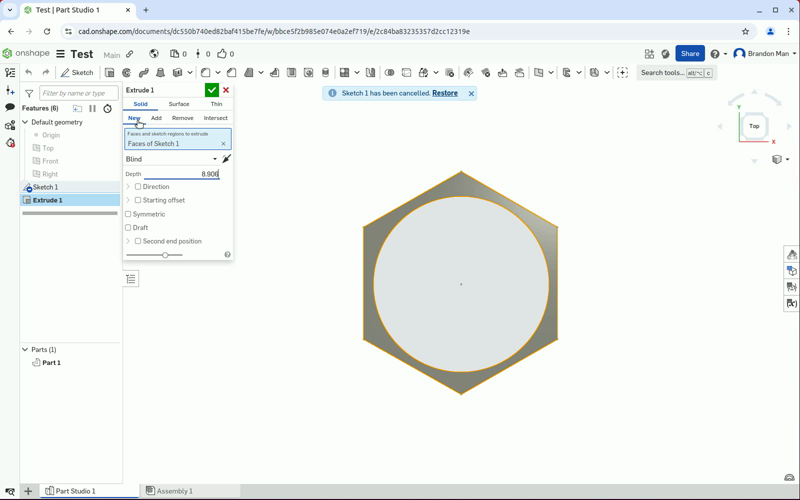
key(enter)
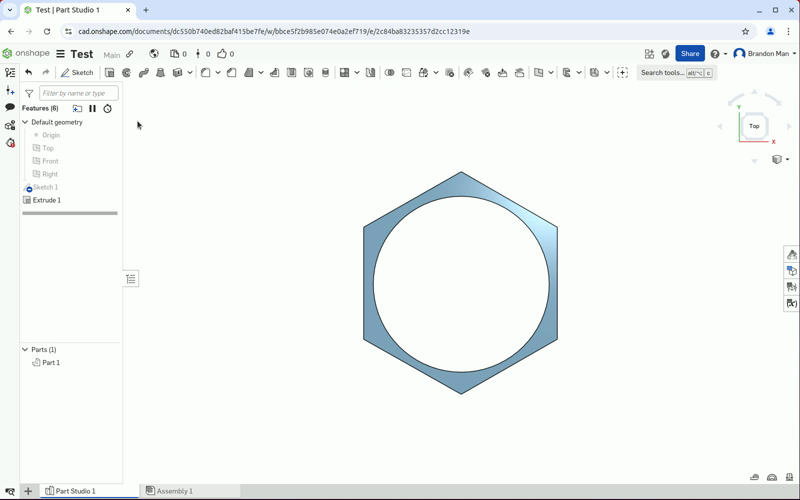
key(shift+h)
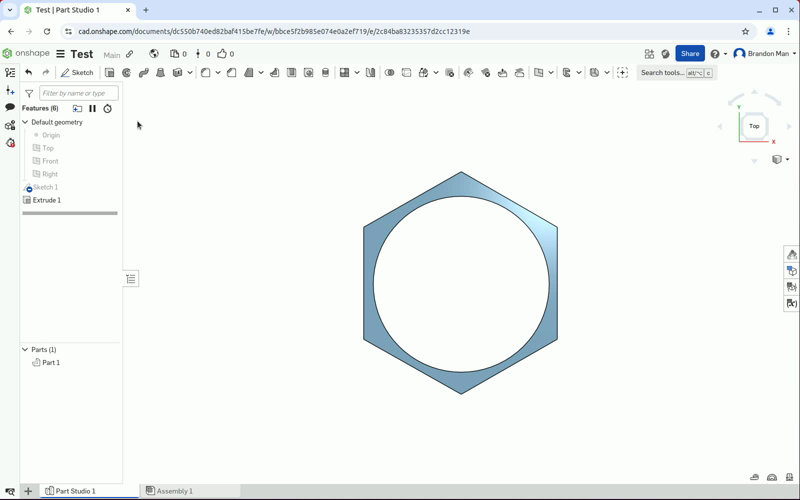
key(shift+h)
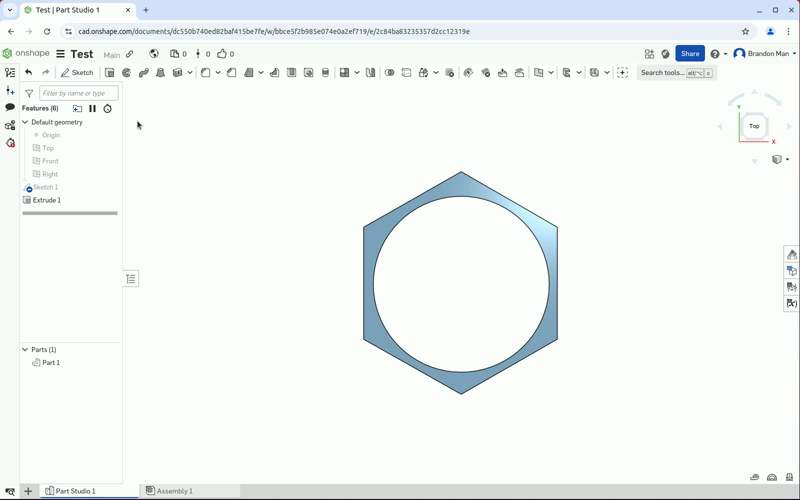
mouse_move(73, 189)
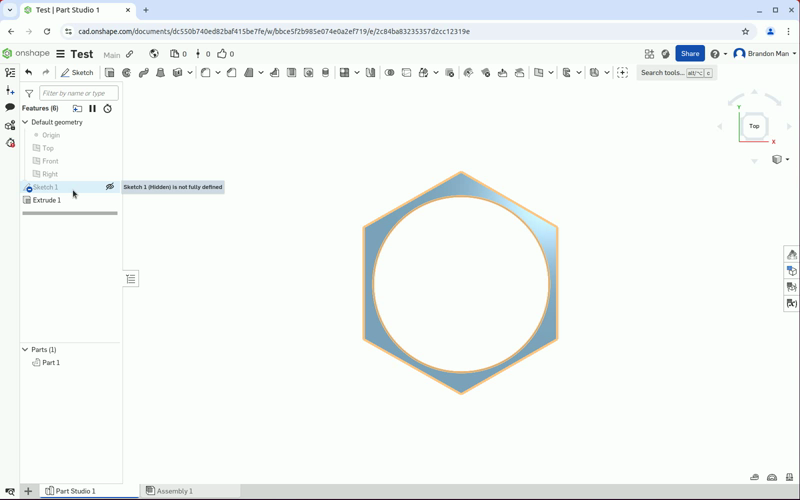
click(73, 189)
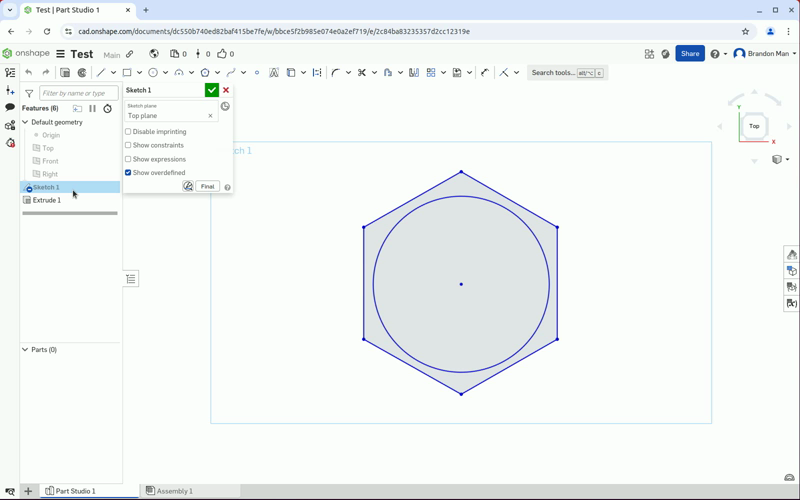
mouse_move(229, 92)
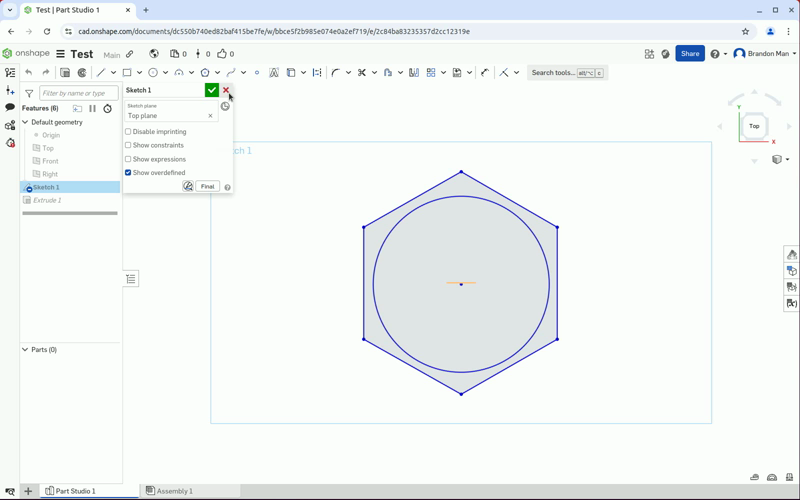
click(229, 92)
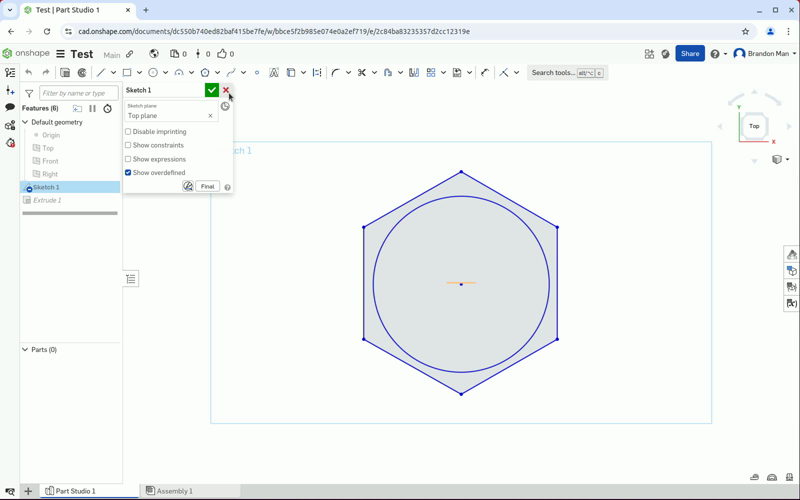
key(shift+s)
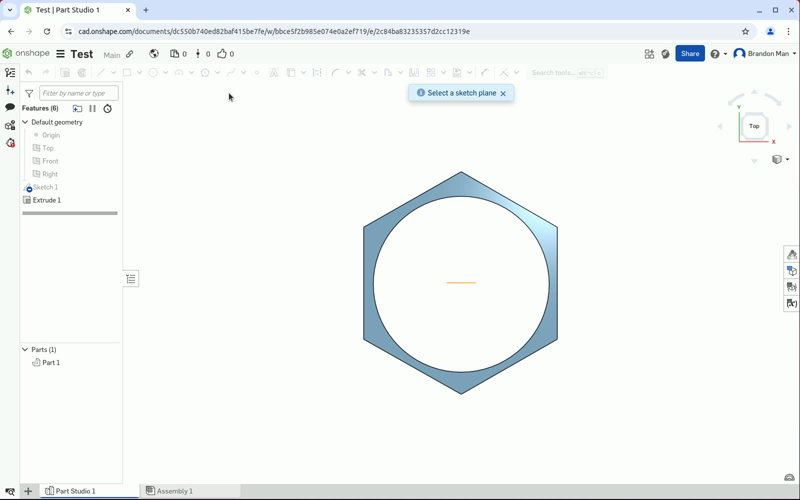
mouse_move(73, 150)
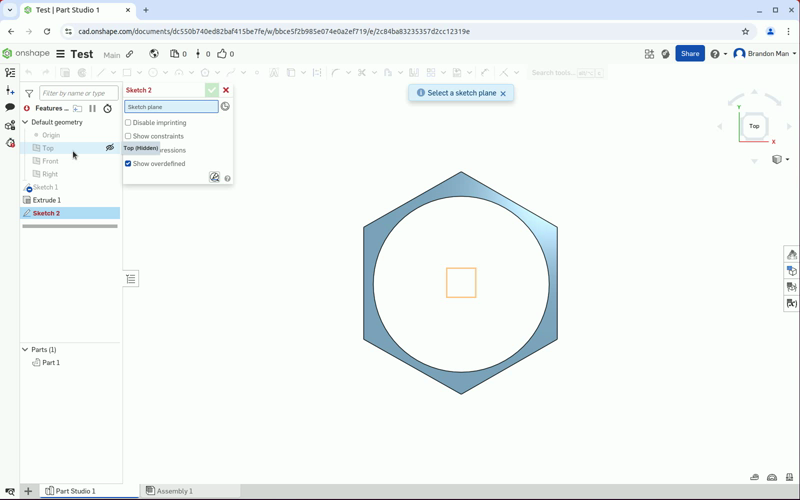
click(73, 150)
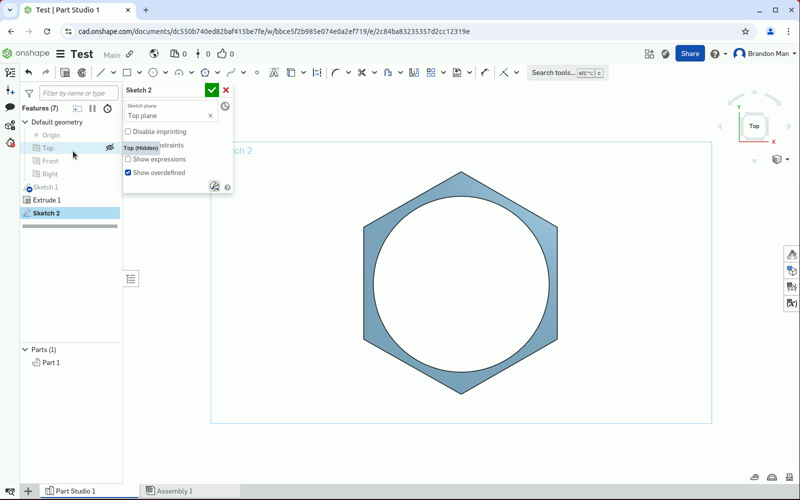
mouse_move(73, 352)
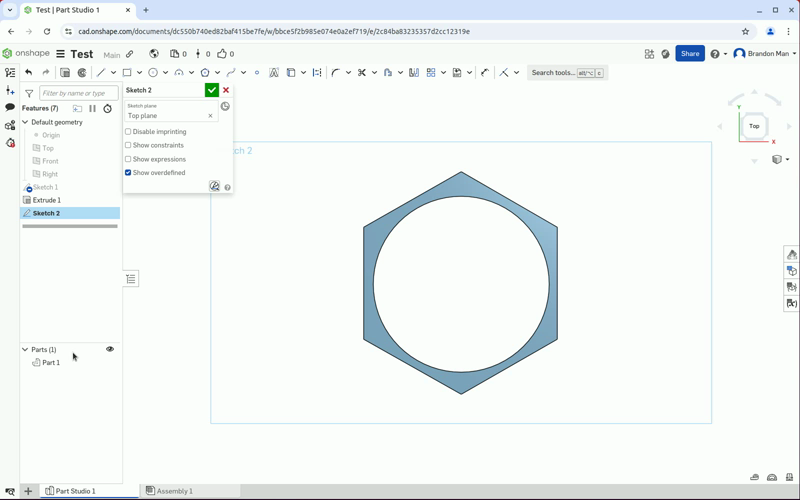
key(y)
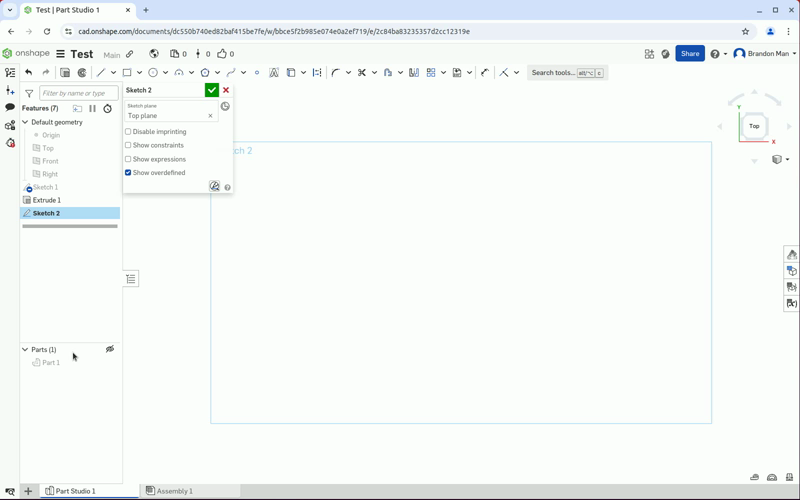
key(c)
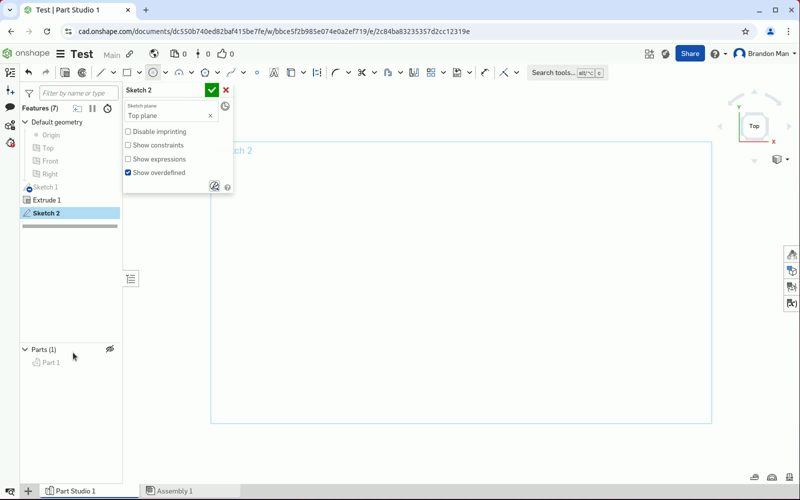
key_down(shift)
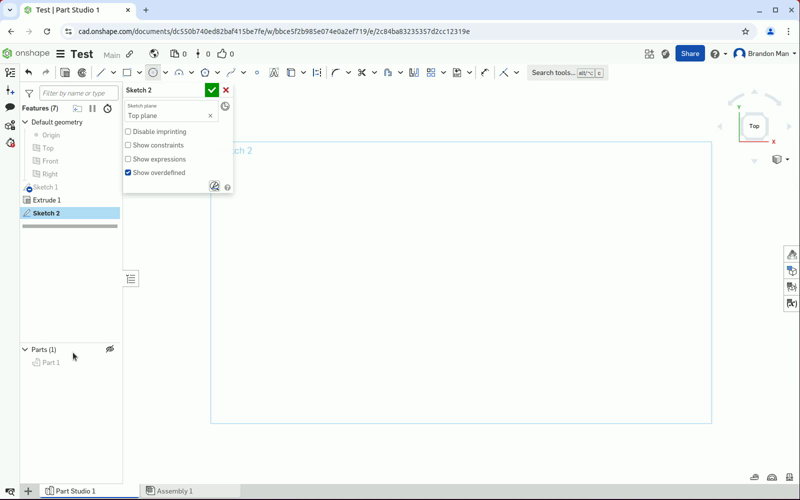
mouse_move(461, 282)
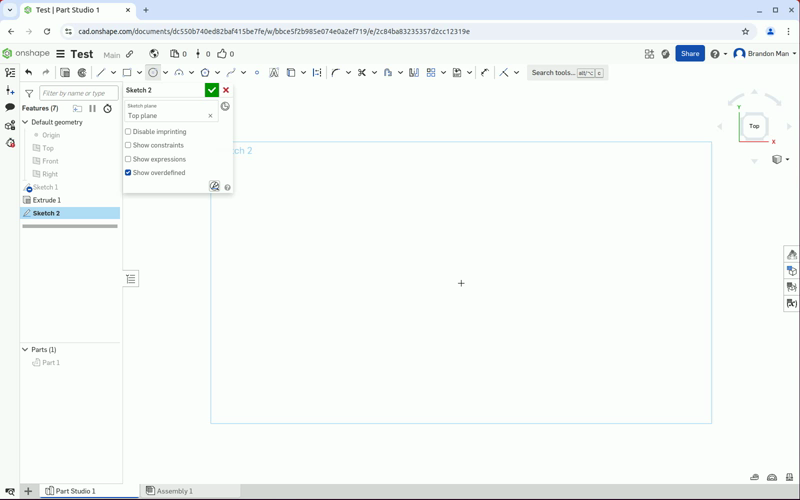
click(461, 282)
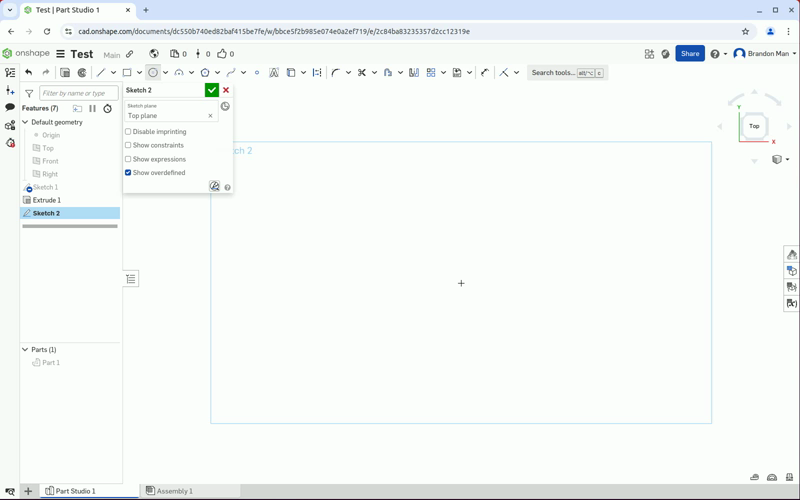
key_up(shift)
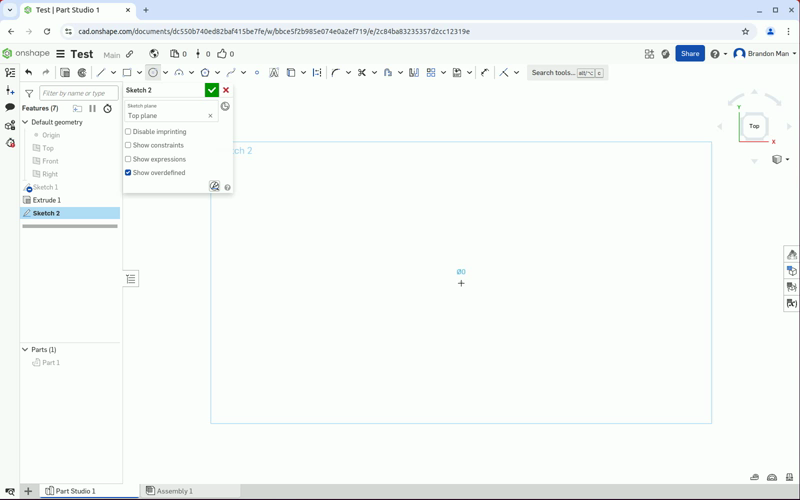
mouse_move(549, 282)
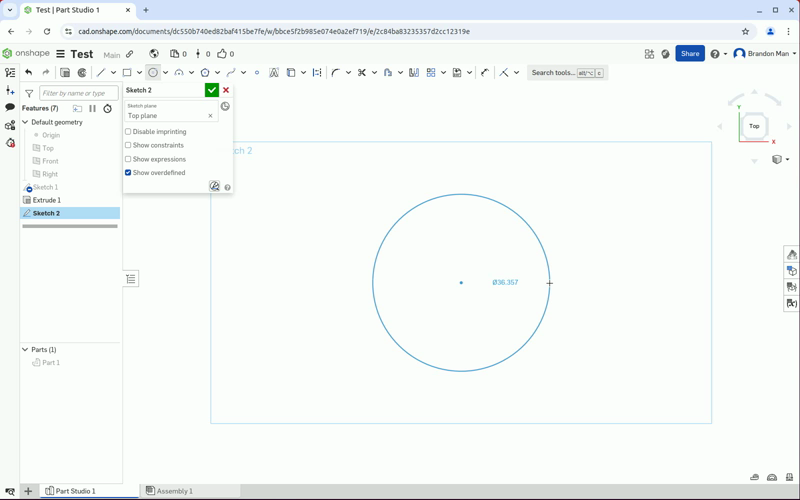
click(549, 282)
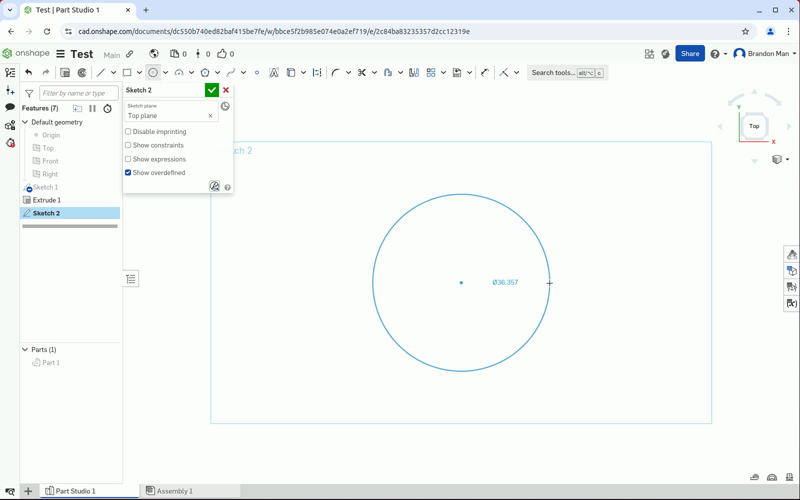
key(esc)
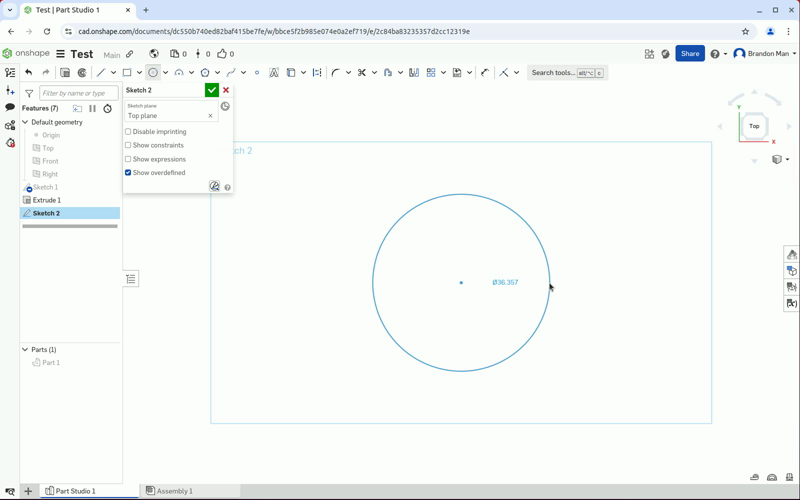
mouse_move(420, 228)
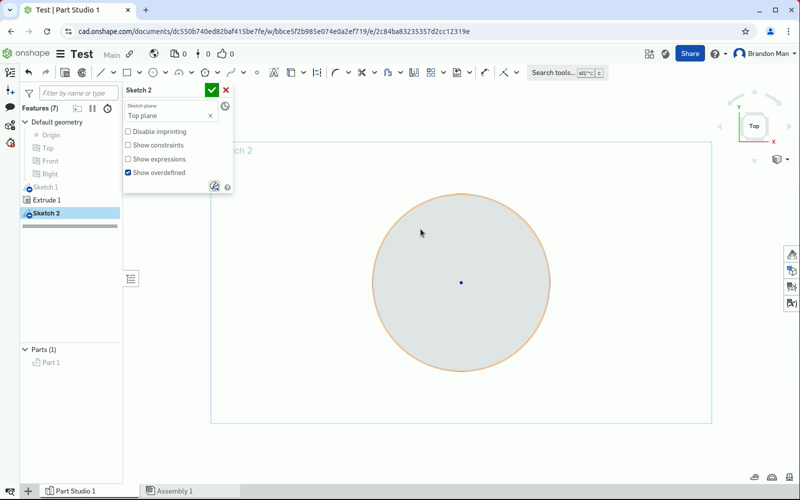
click(420, 228)
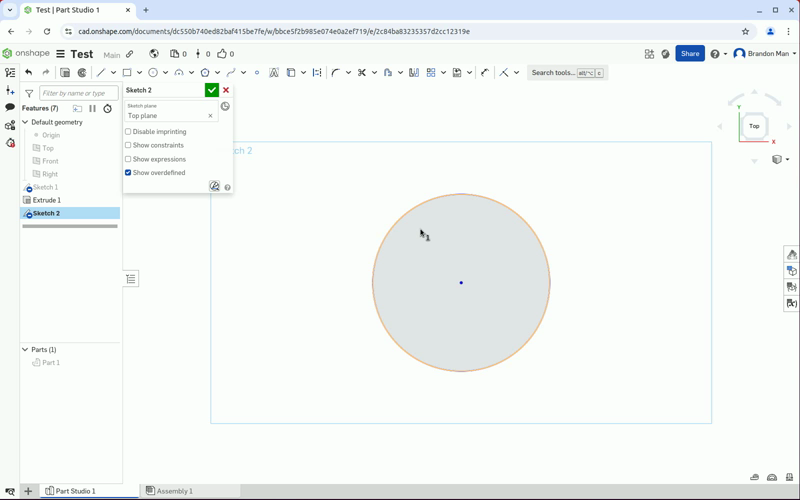
mouse_move(73, 352)
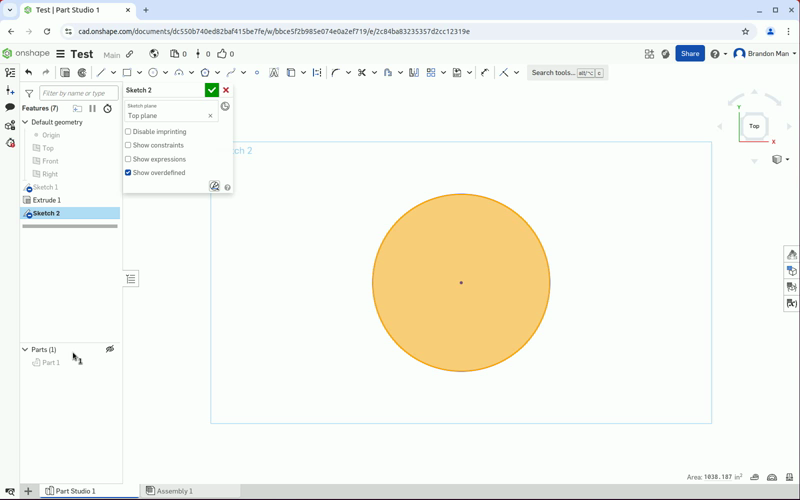
key(shift+y)
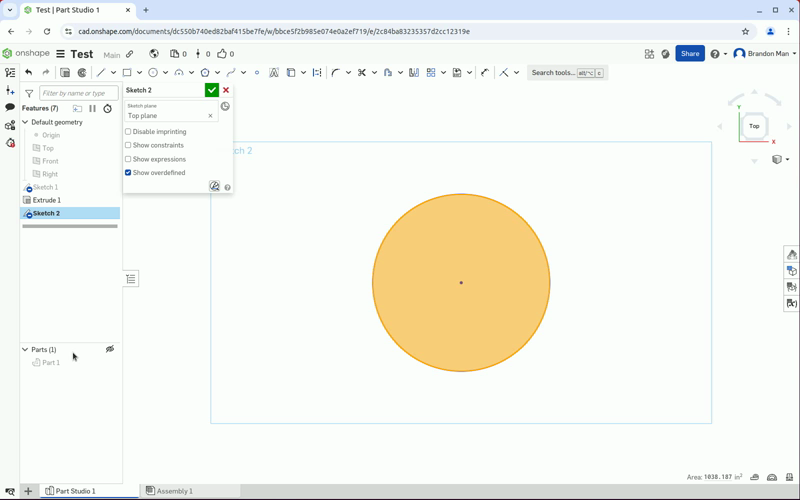
key(shift+e)
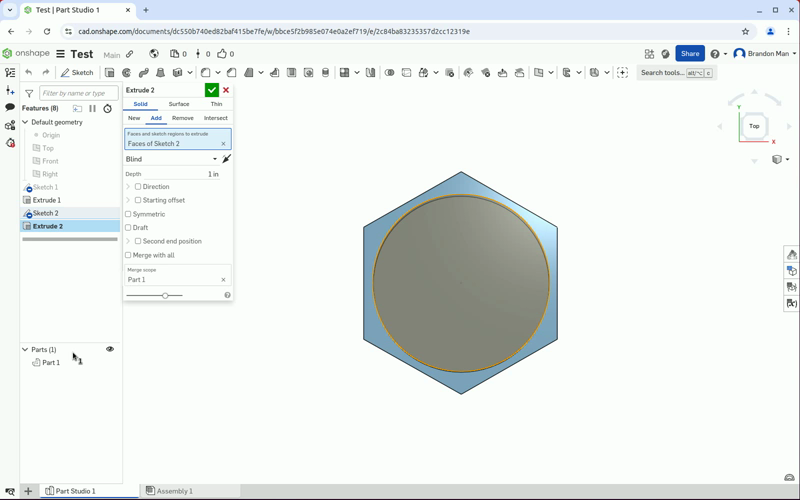
mouse_move(143, 106)
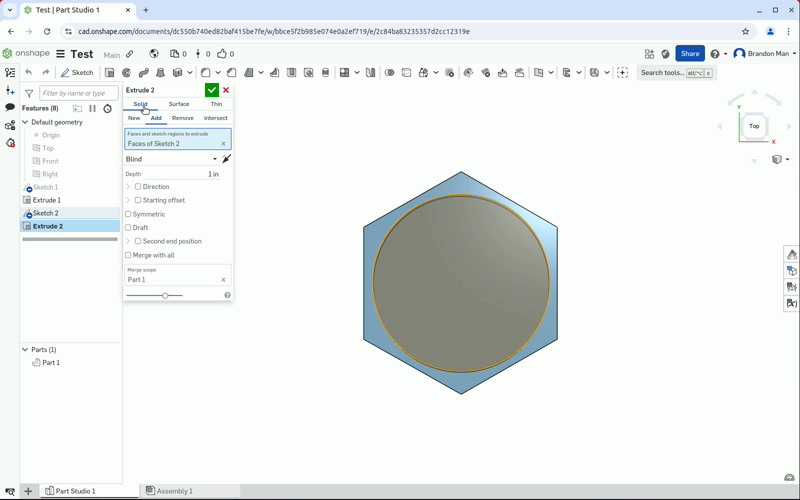
click(143, 106)
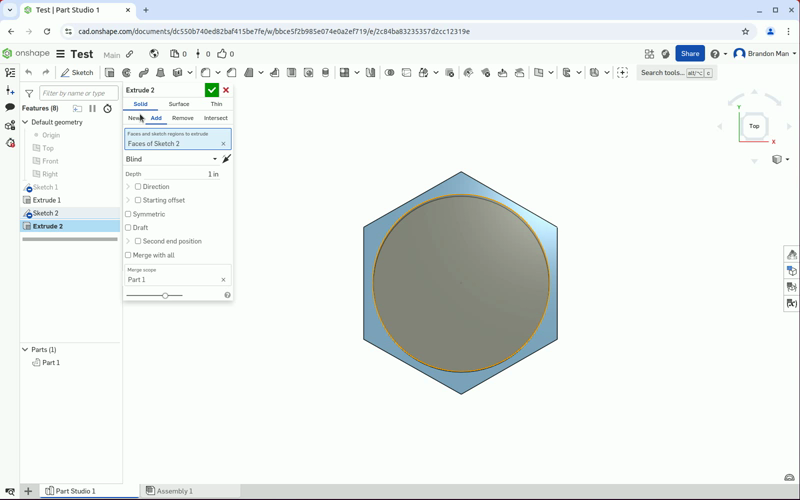
mouse_move(137, 120)
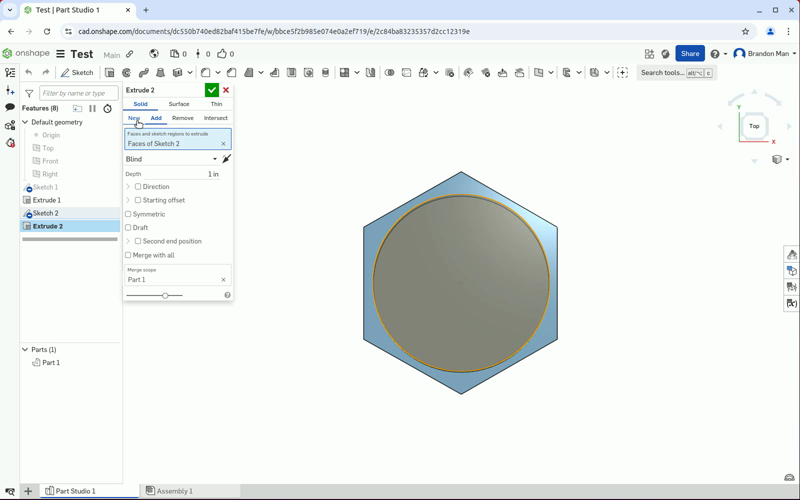
click(137, 120)
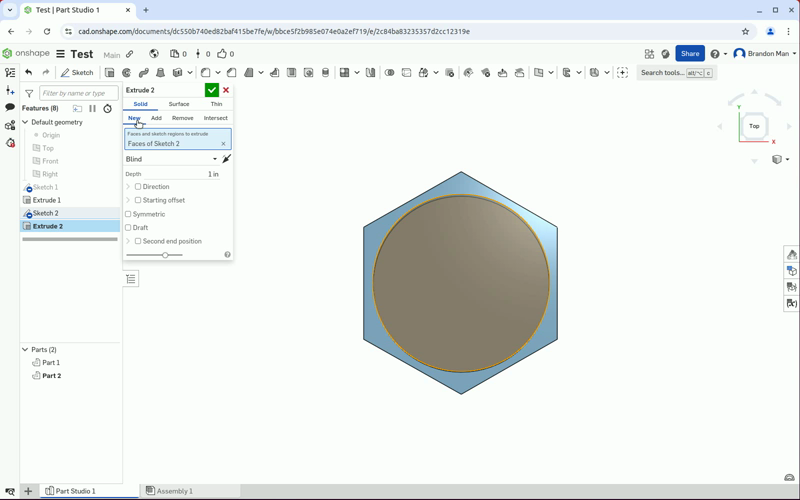
key(tab, 4)
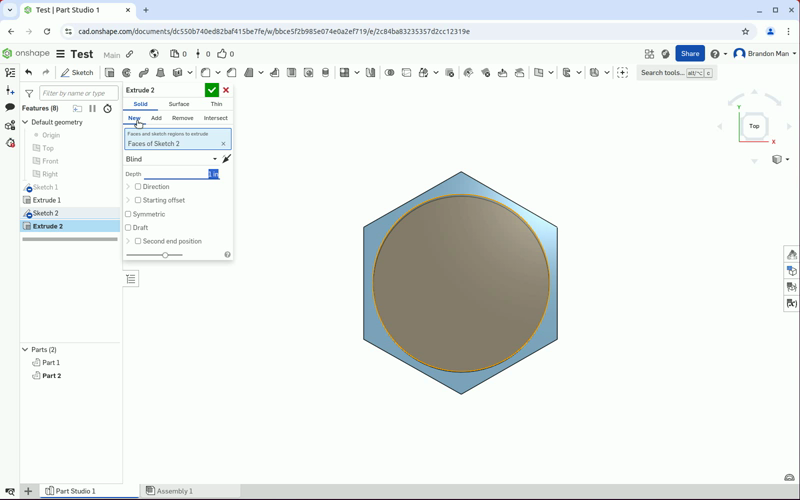
text(8.906)
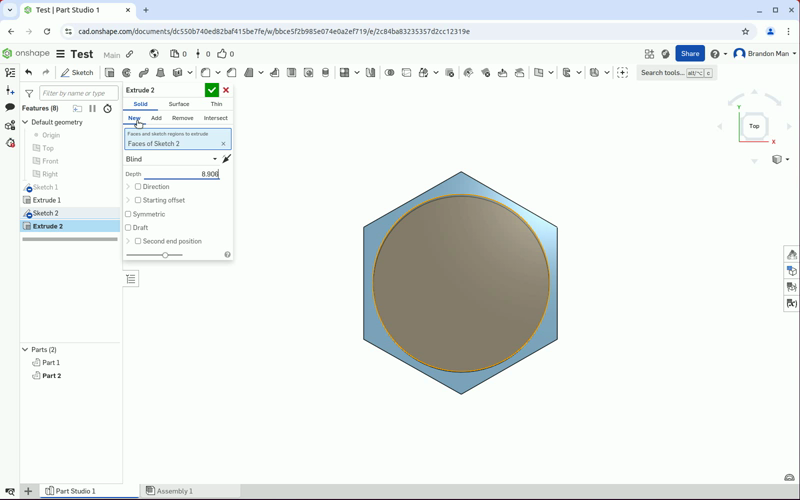
key(enter)
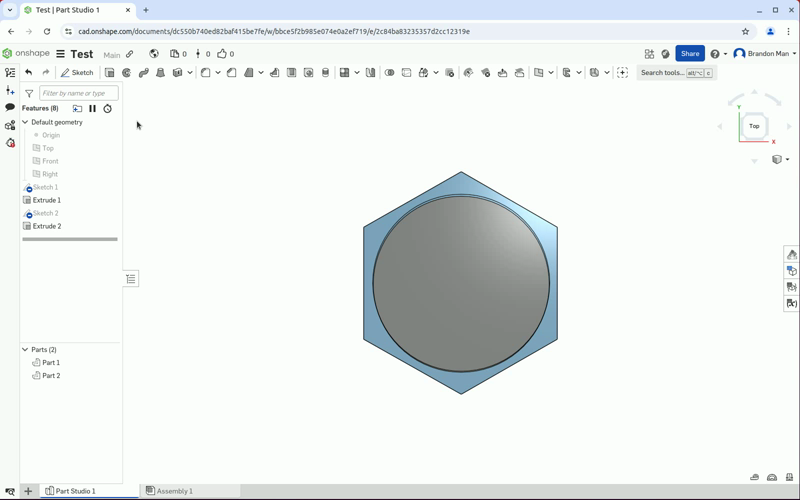
key(shift+h)
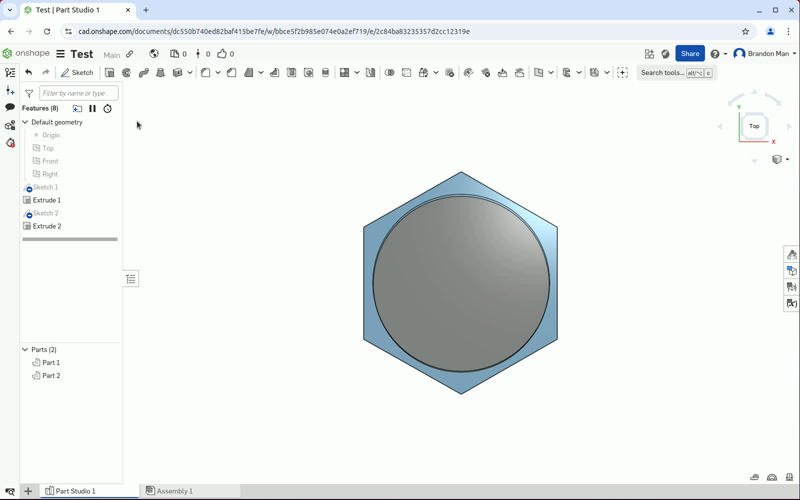
key(shift+h)
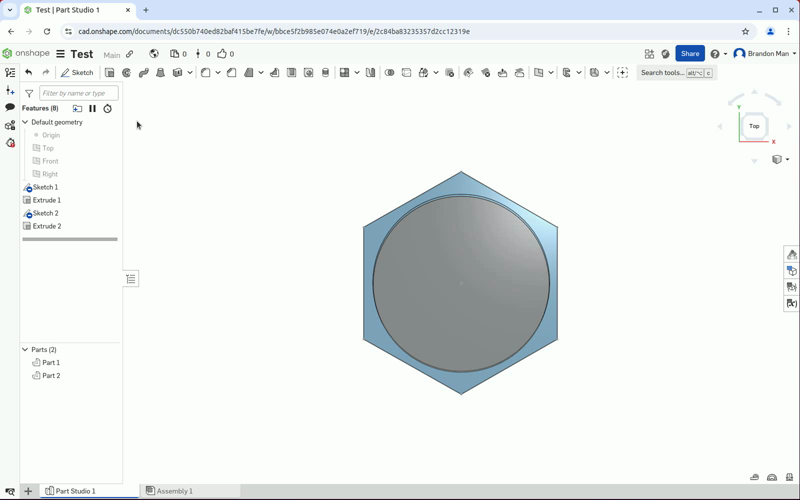
key(shift+7)
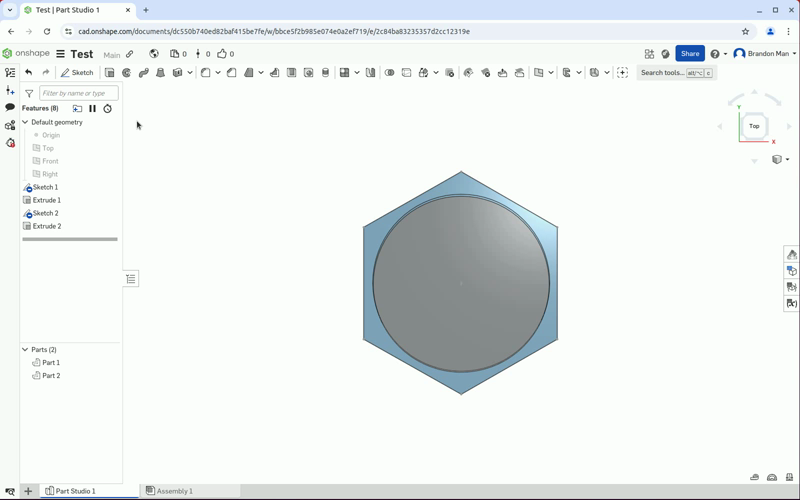
key(up, 3)
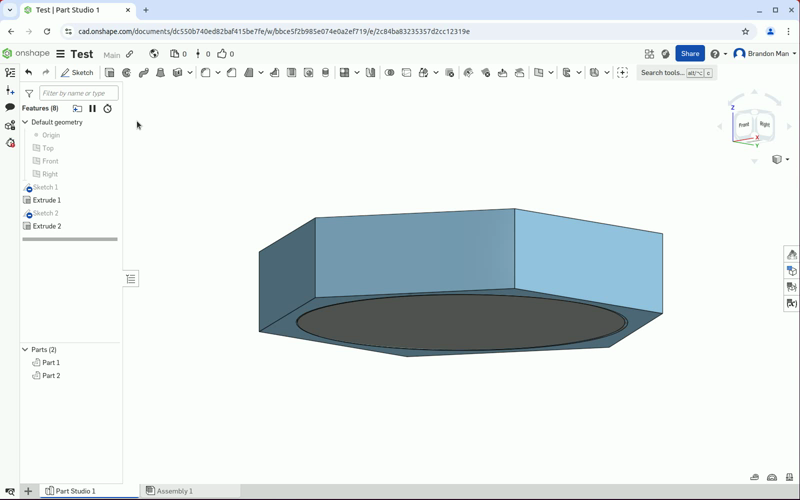
key(left, 3)
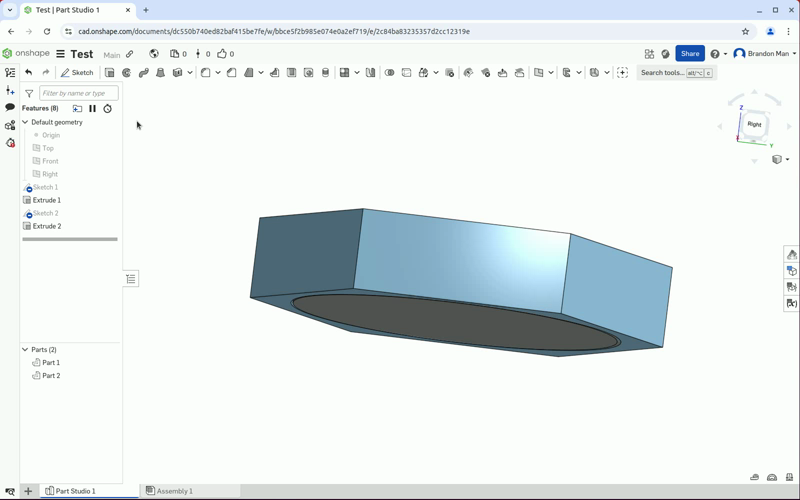
key(right, 3)
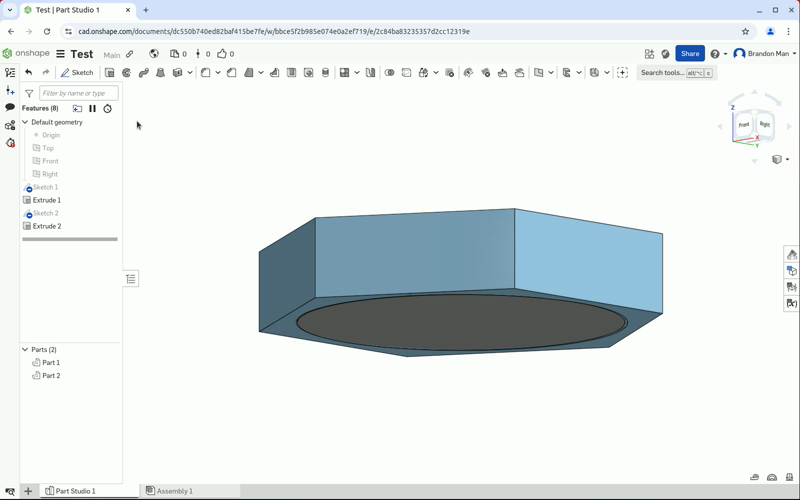
key(down, 3)
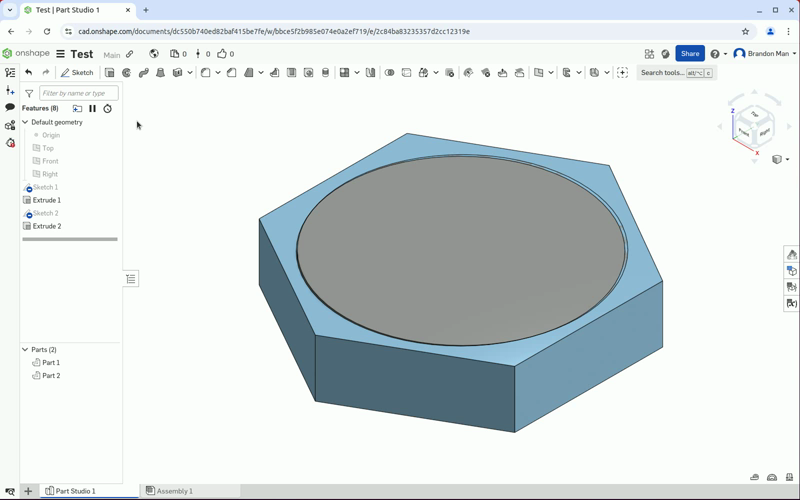
mouse_move(73, 189)
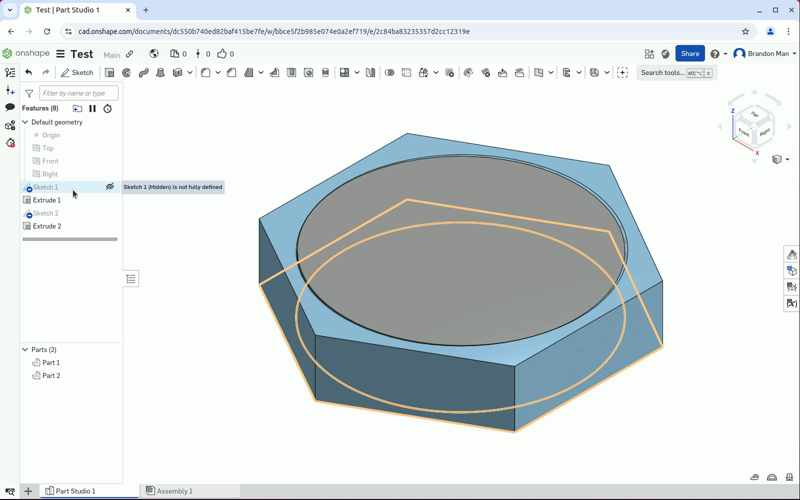
click(73, 189)